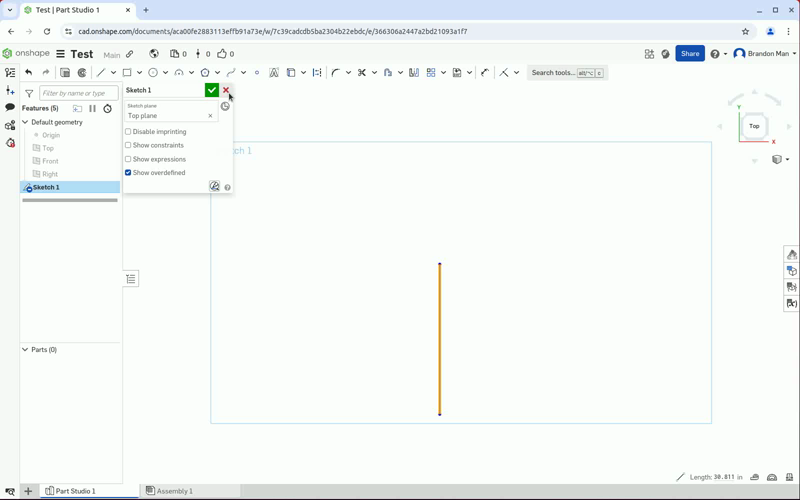
key(shift+h)
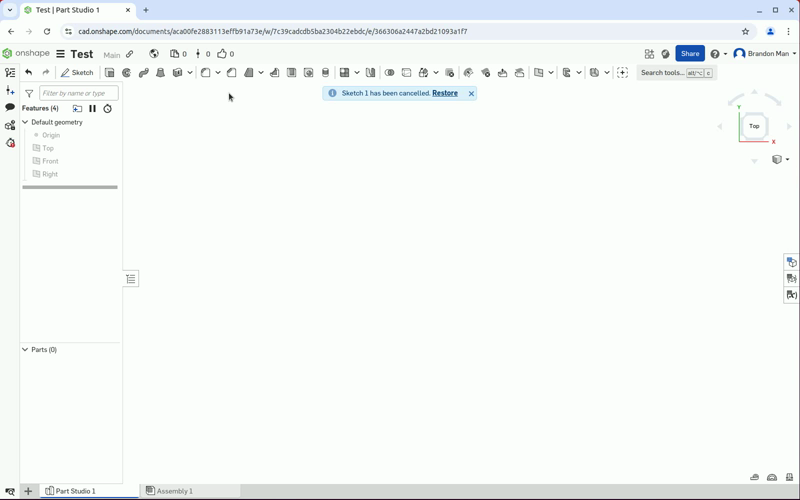
mouse_move(73, 352)
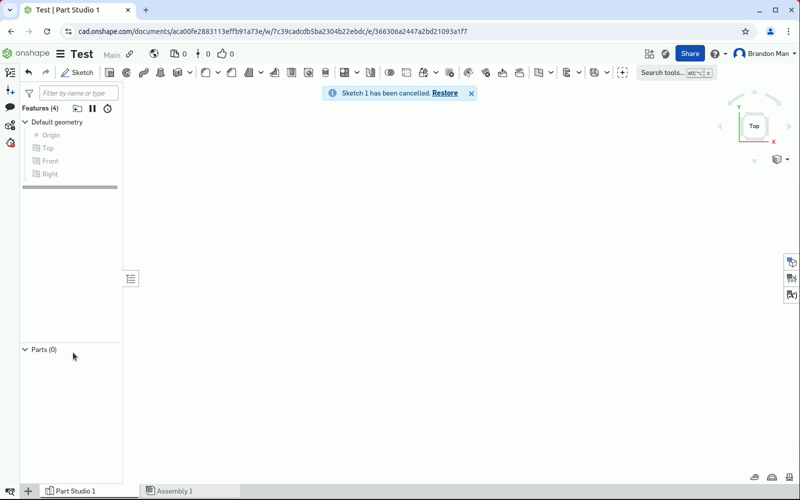
key(y)
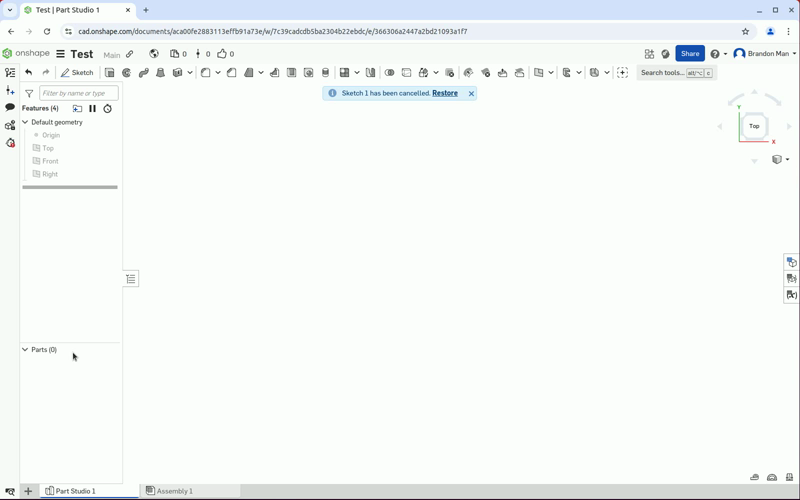
key(shift+p)
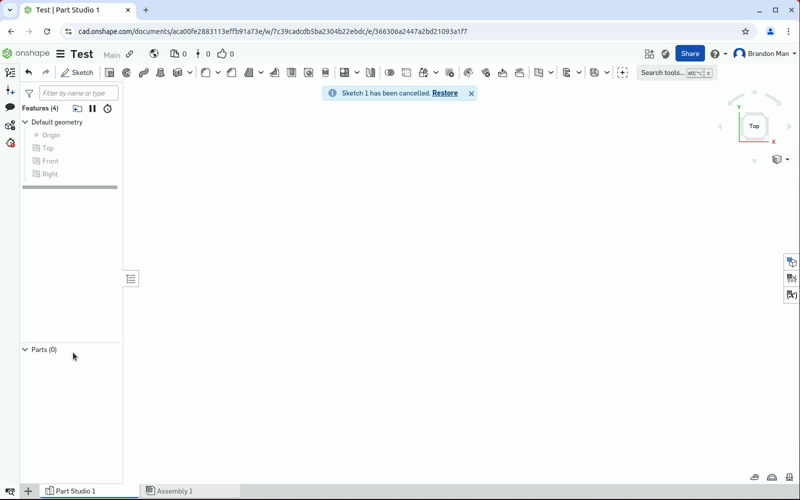
key(space)
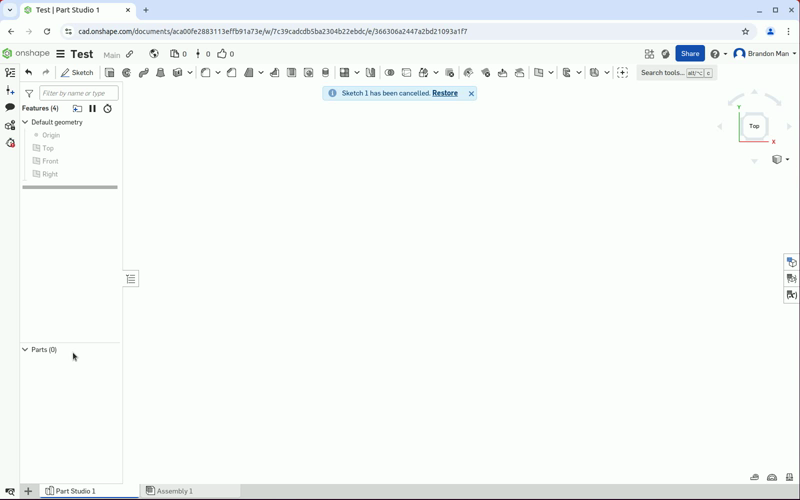
key_down(shift)
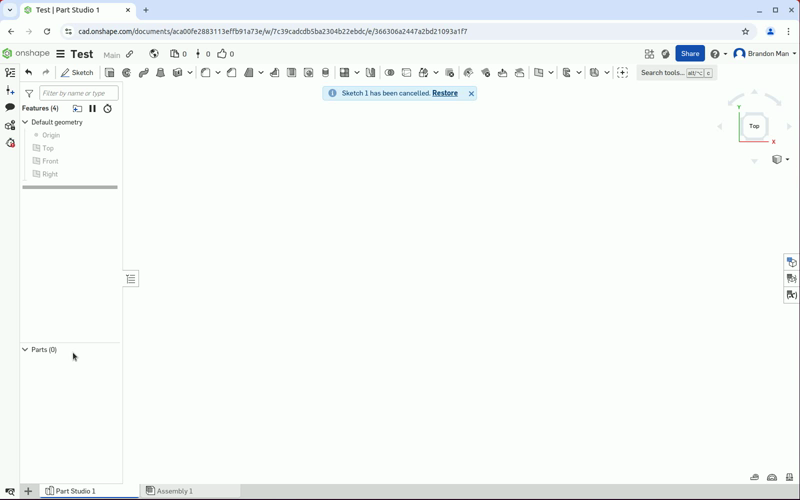
key(up)
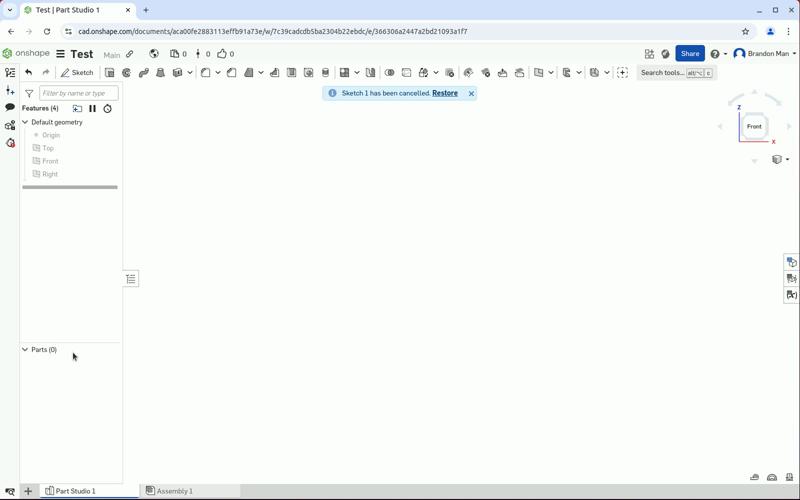
key_up(shift)
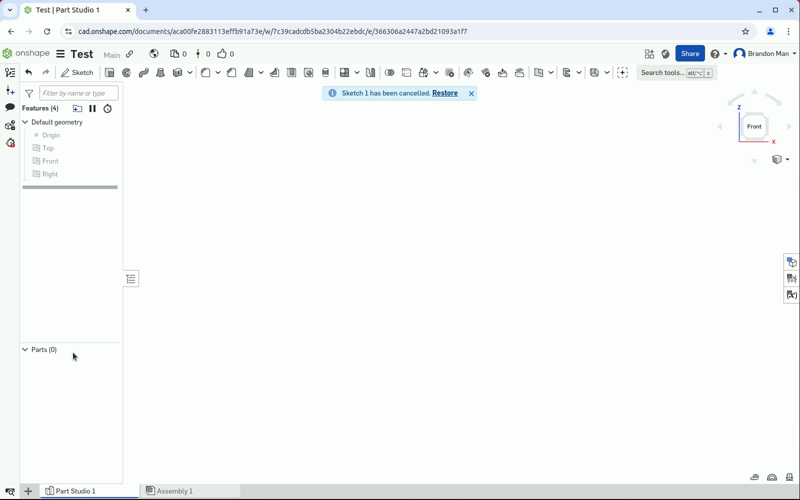
mouse_move(73, 352)
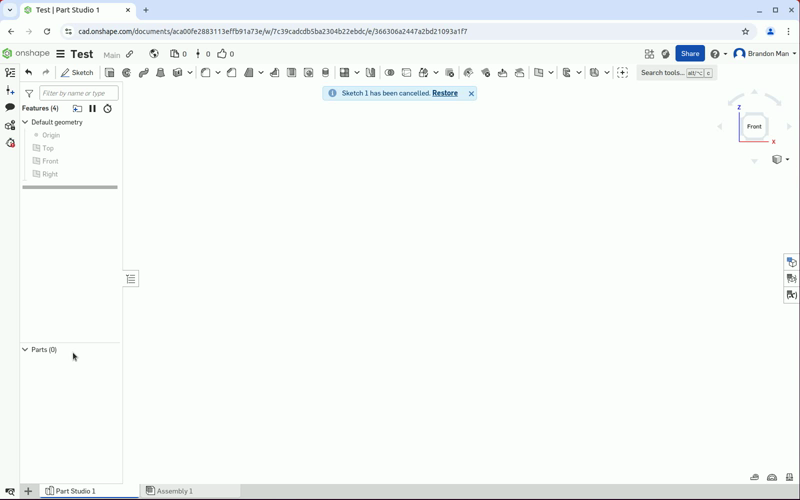
key(shift+y)
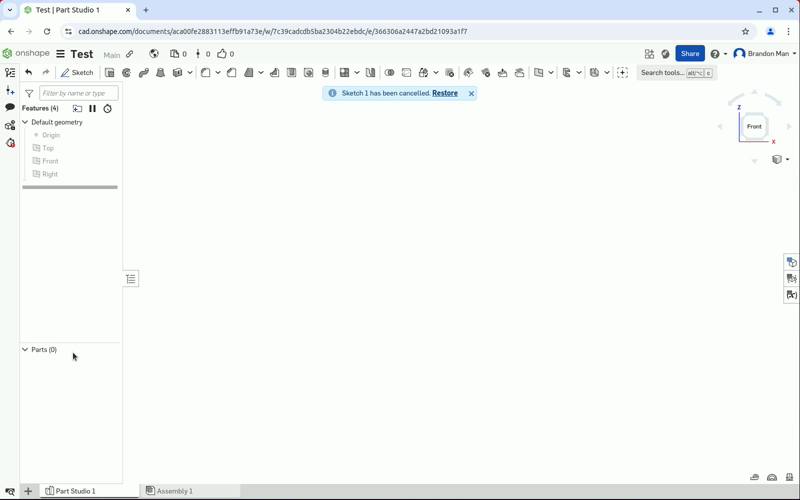
key(shift+s)
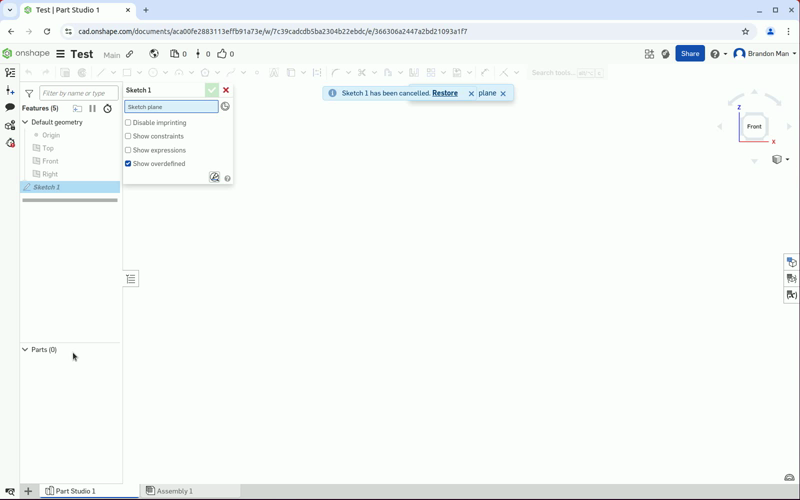
mouse_move(73, 163)
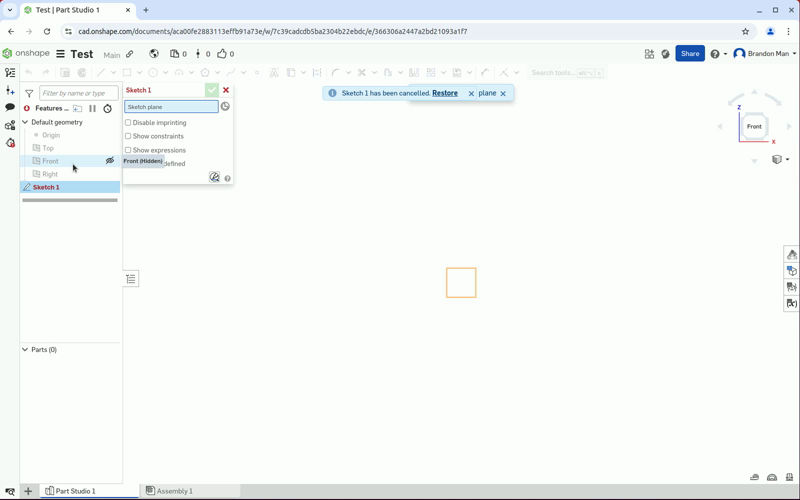
click(73, 163)
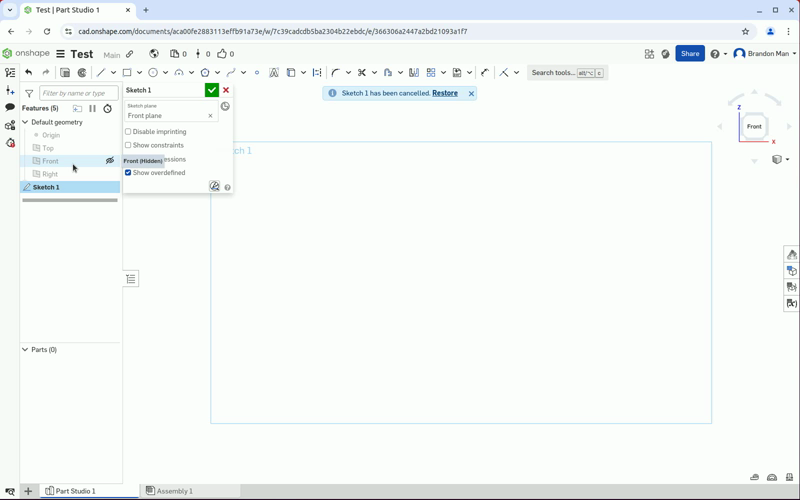
mouse_move(73, 352)
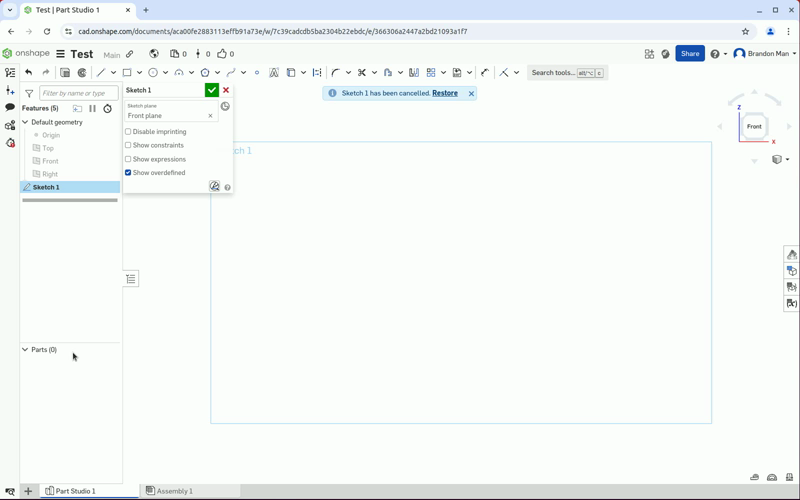
key(y)
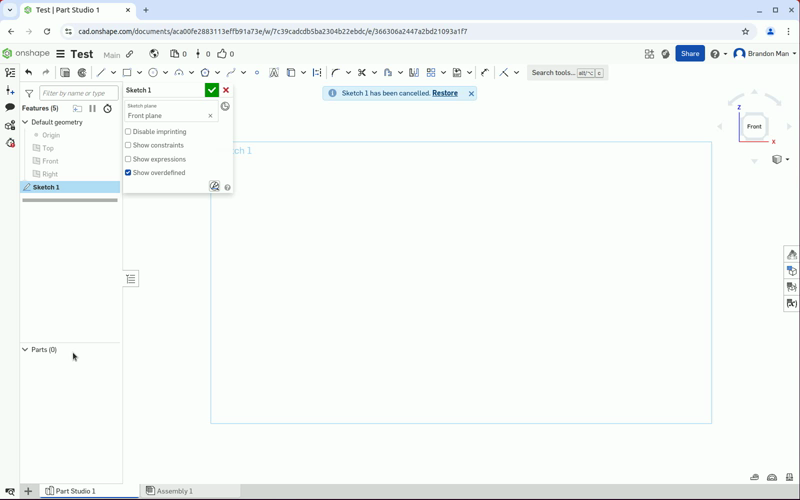
key(c)
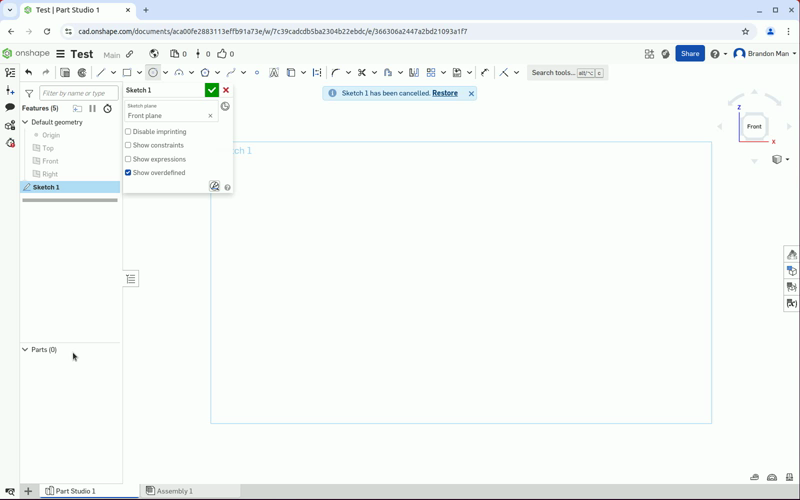
key_down(shift)
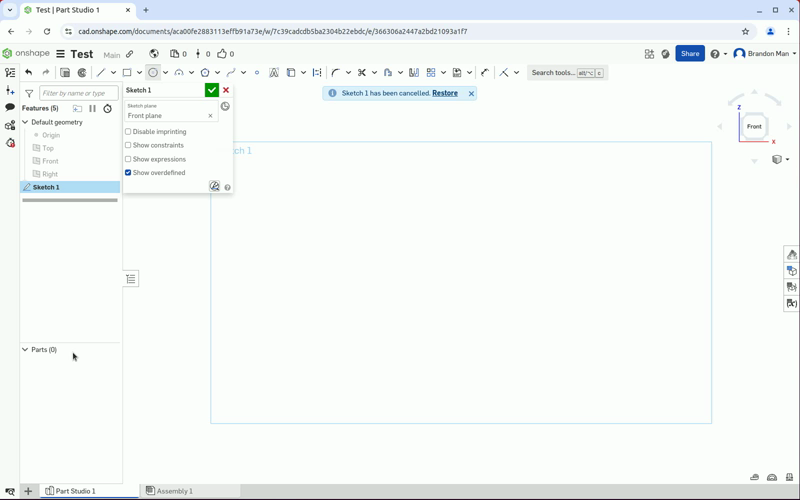
mouse_move(450, 278)
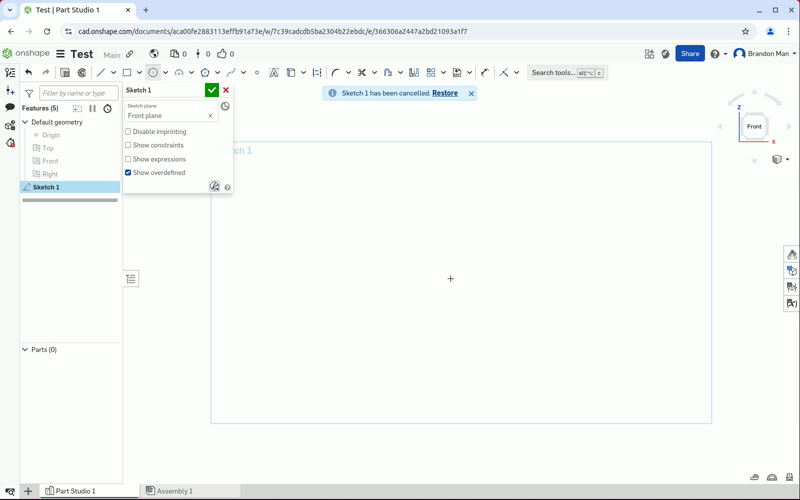
click(450, 278)
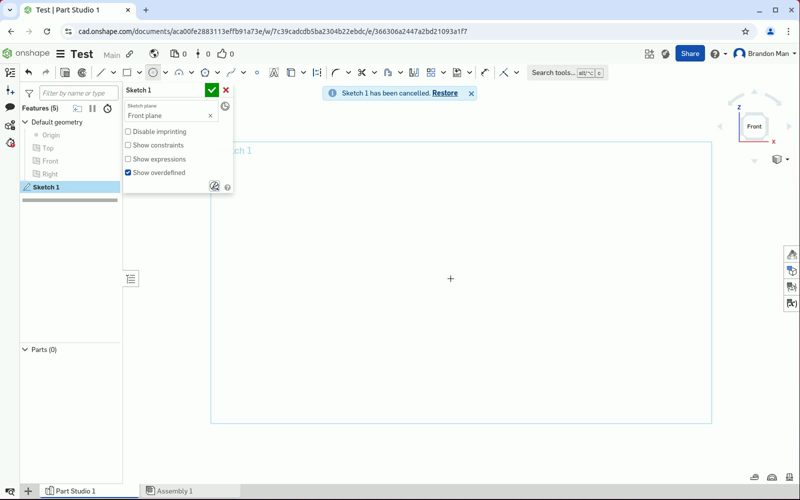
key_up(shift)
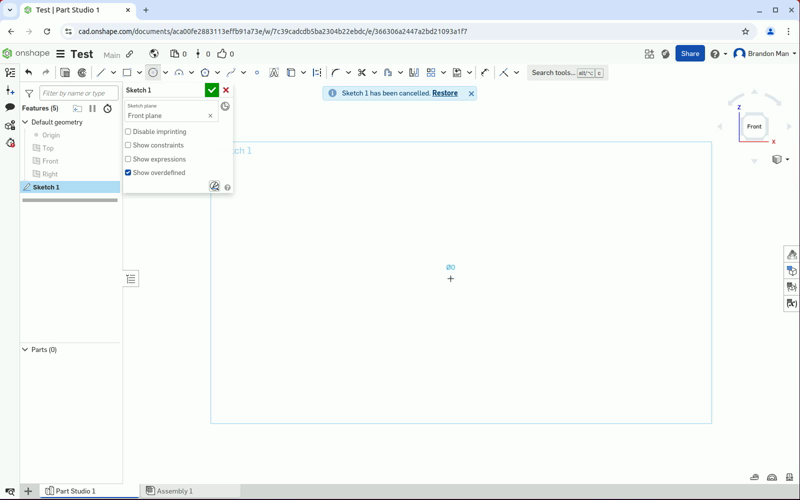
mouse_move(458, 278)
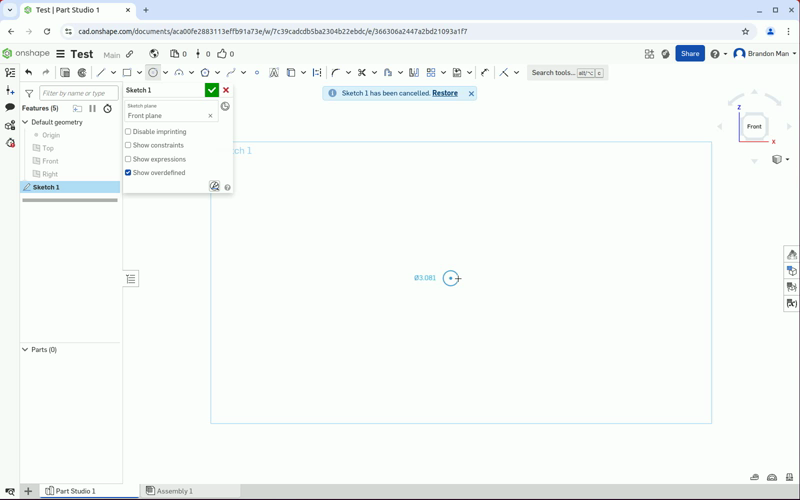
click(458, 278)
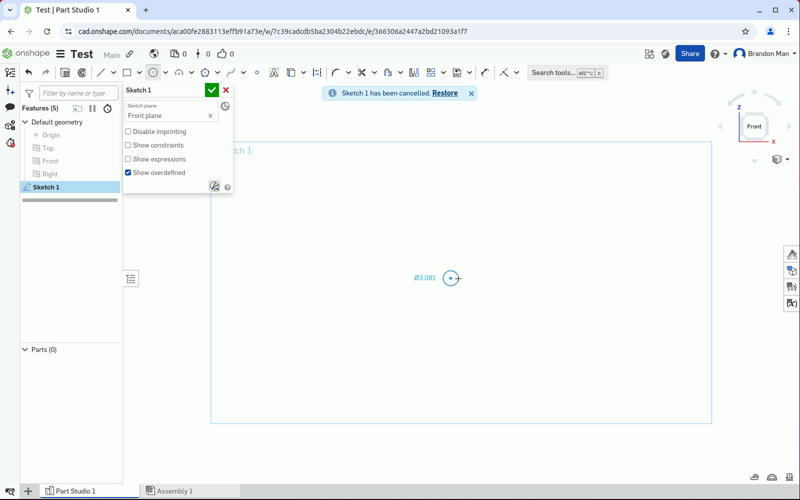
key(esc)
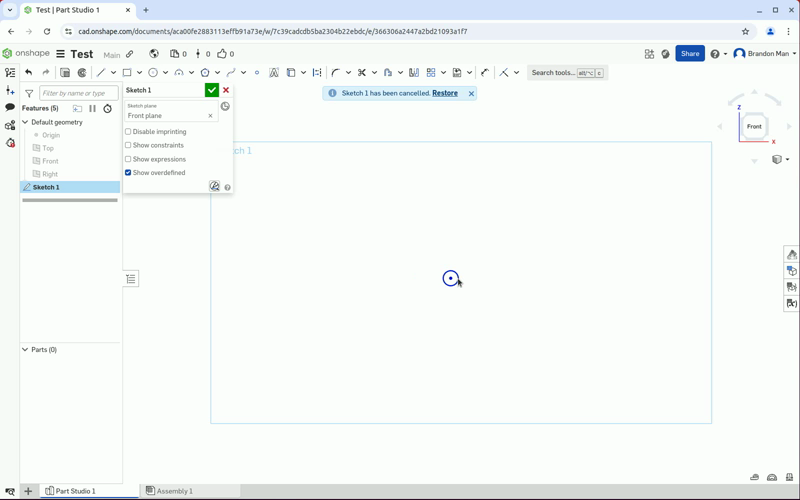
key(c)
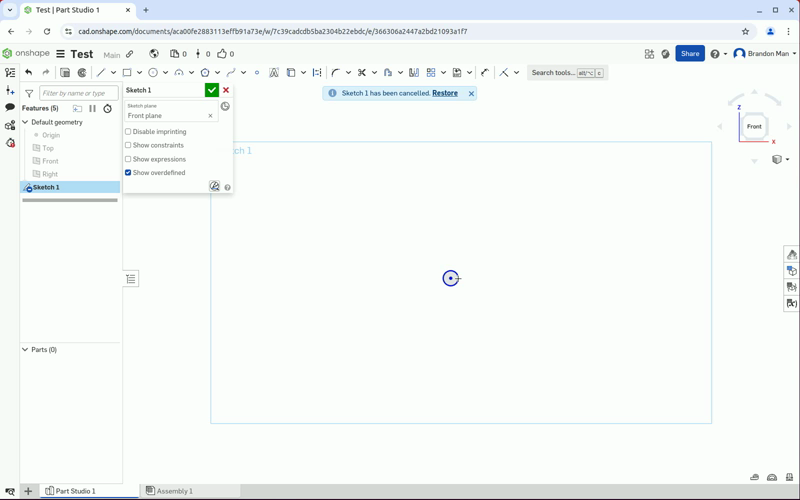
key_down(shift)
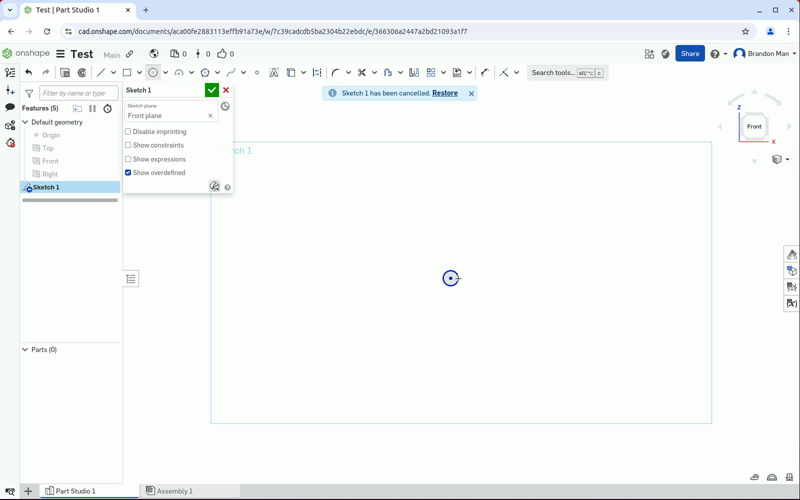
mouse_move(450, 278)
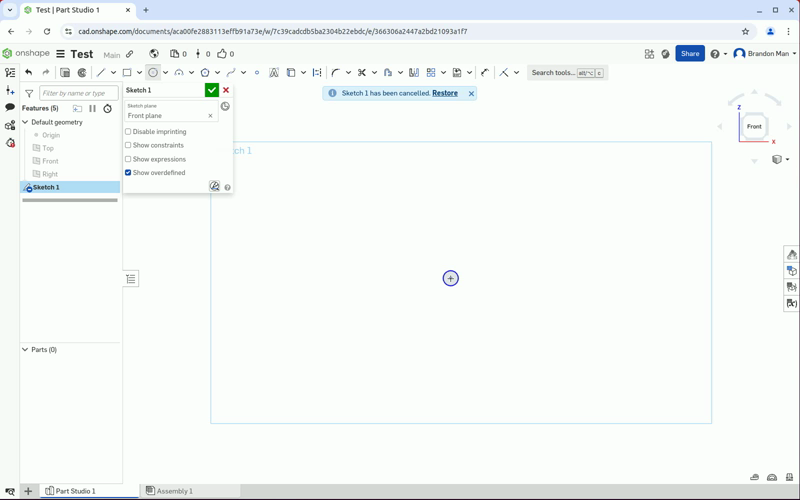
click(450, 278)
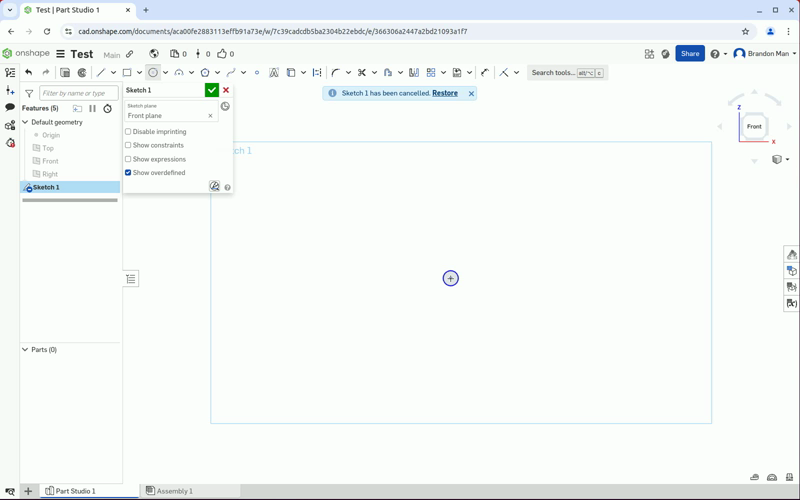
key_up(shift)
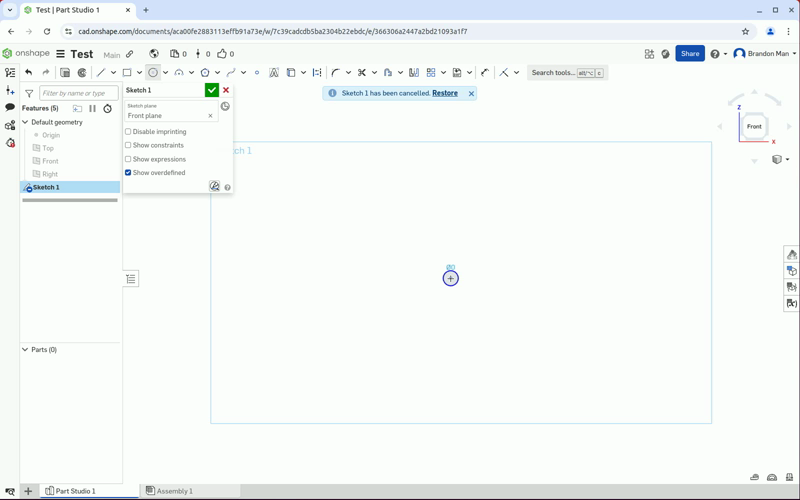
mouse_move(456, 278)
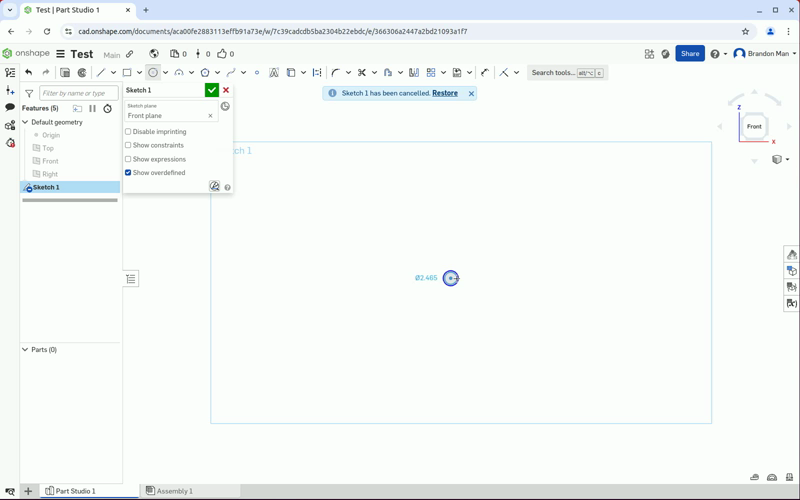
scroll(6)
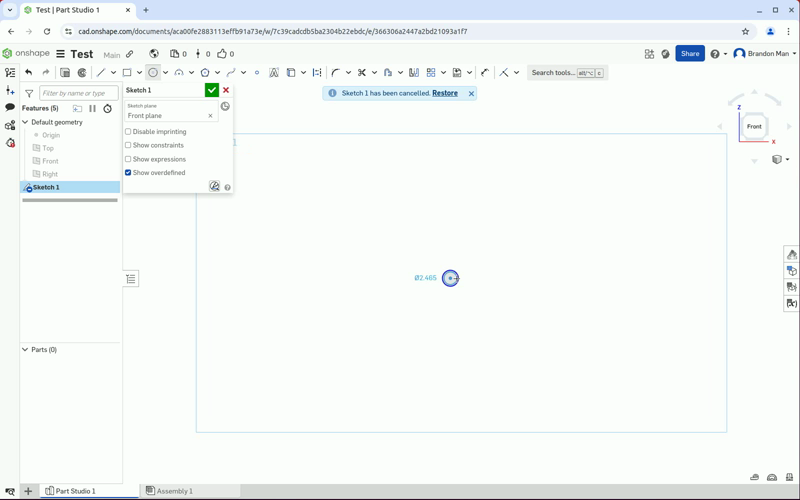
scroll(6)
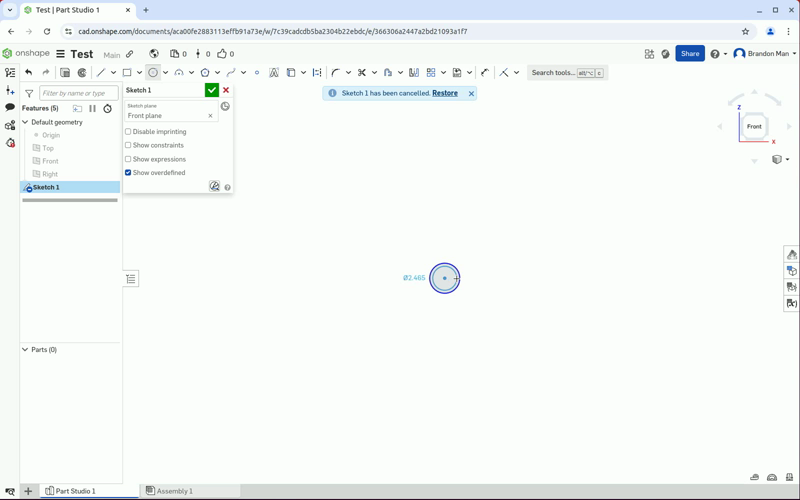
scroll(6)
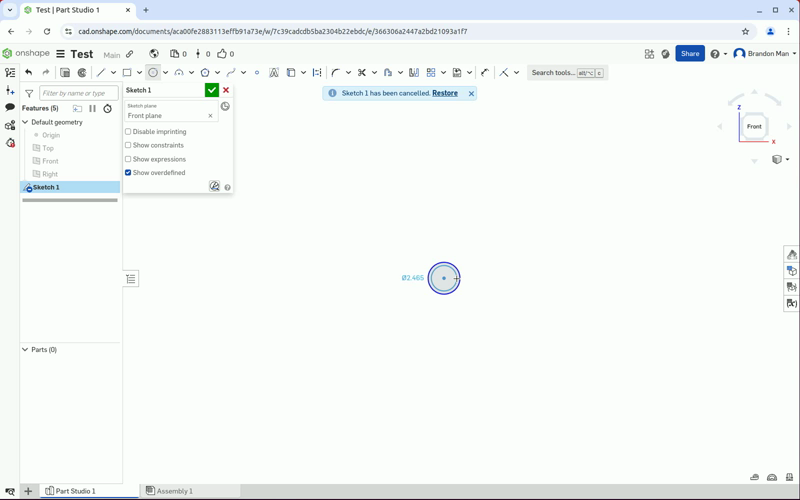
scroll(6)
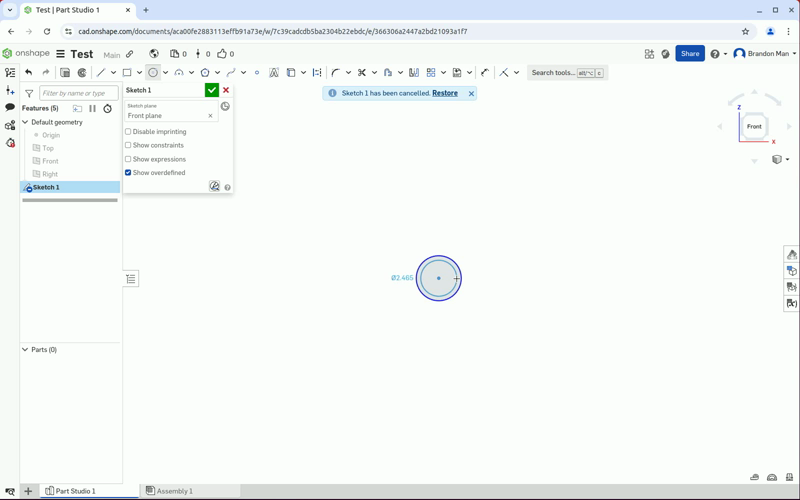
scroll(6)
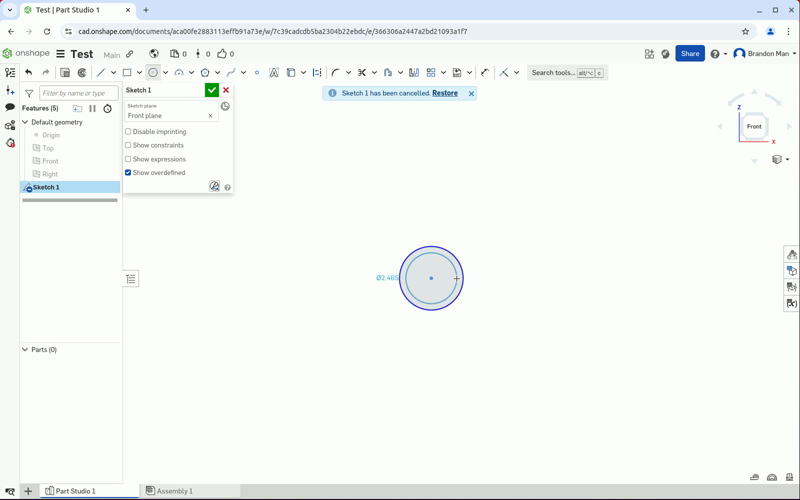
scroll(6)
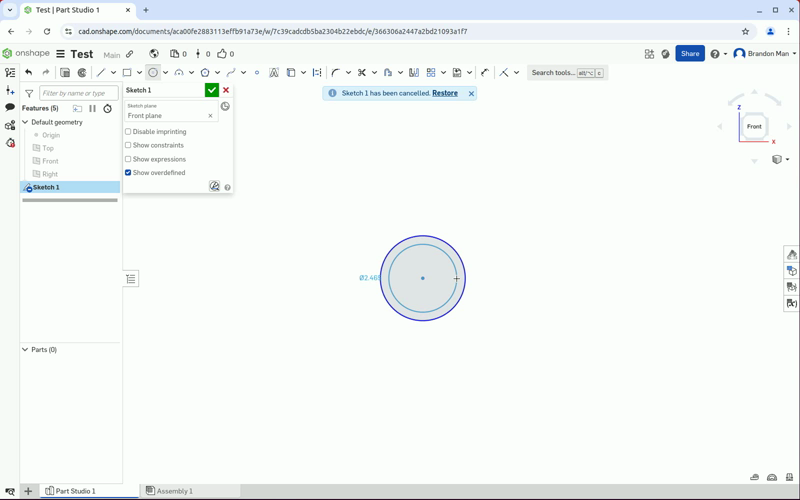
scroll(6)
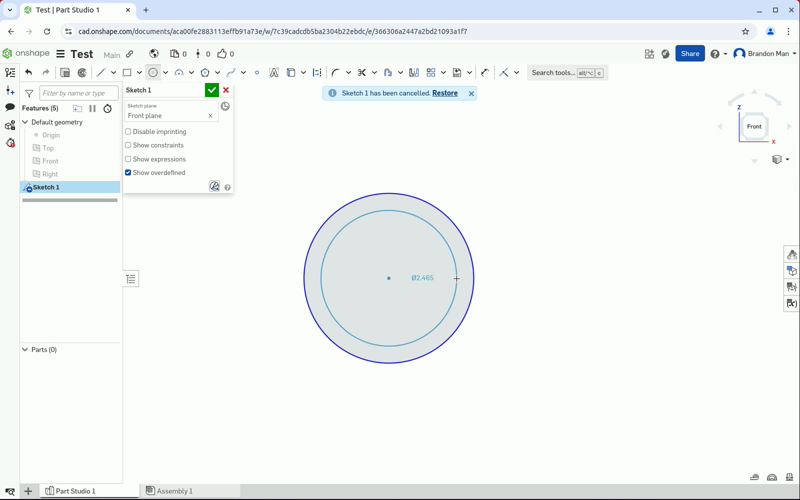
click(456, 278)
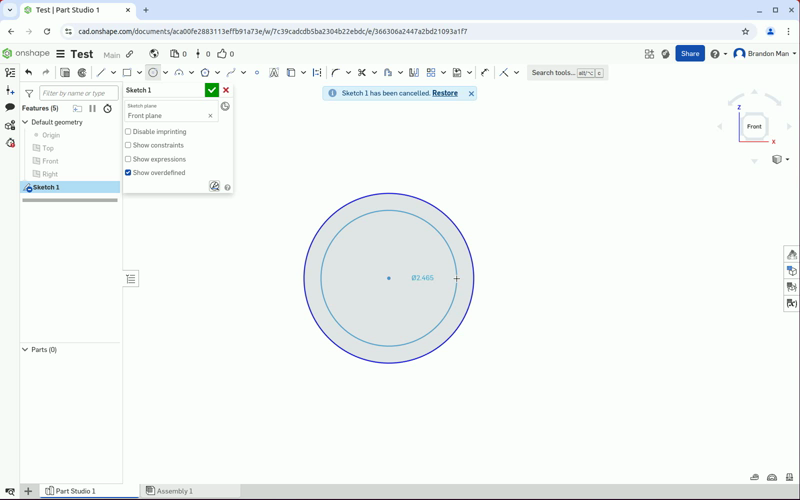
scroll(-6)
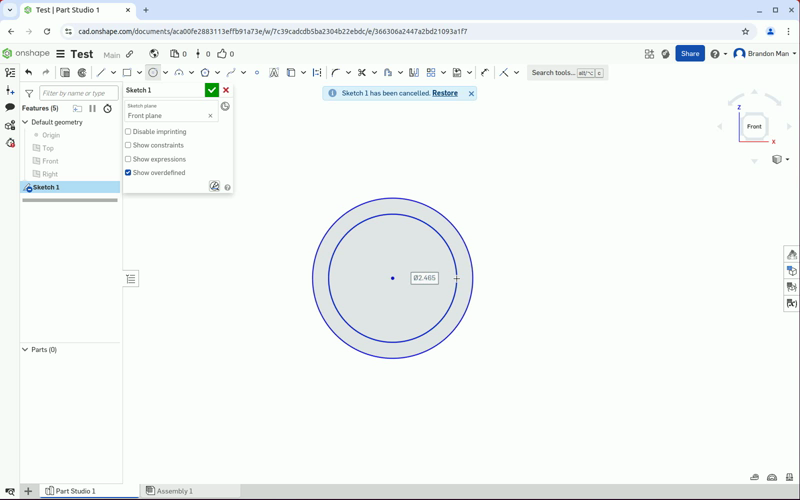
scroll(-6)
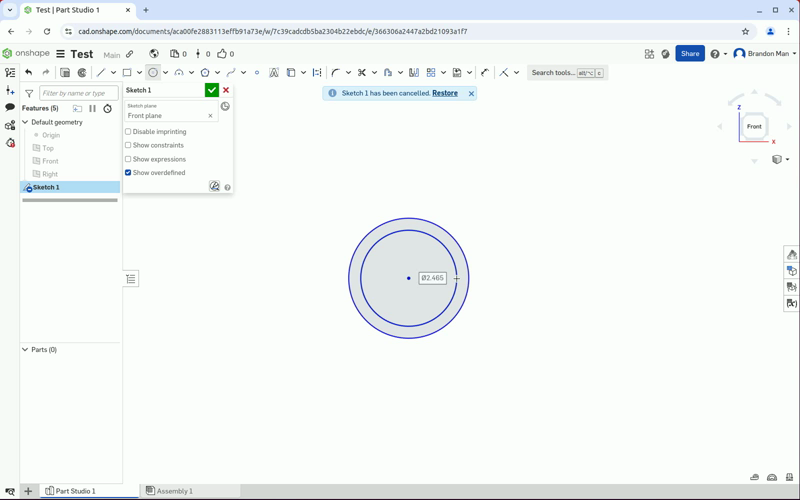
scroll(-6)
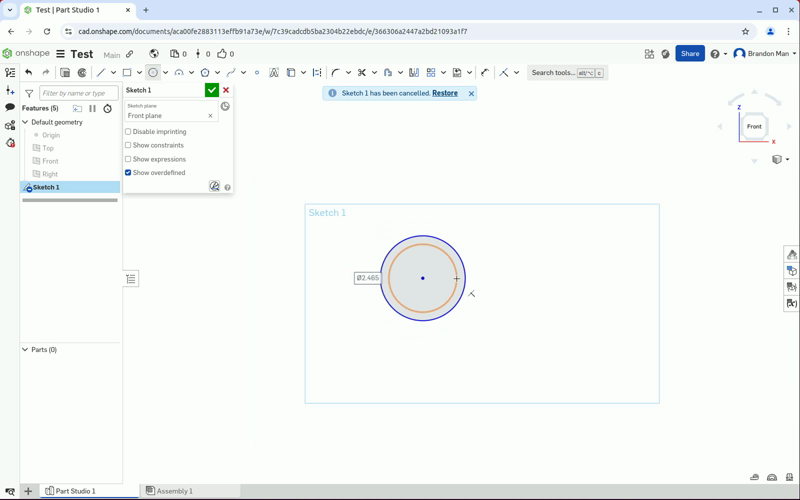
scroll(-6)
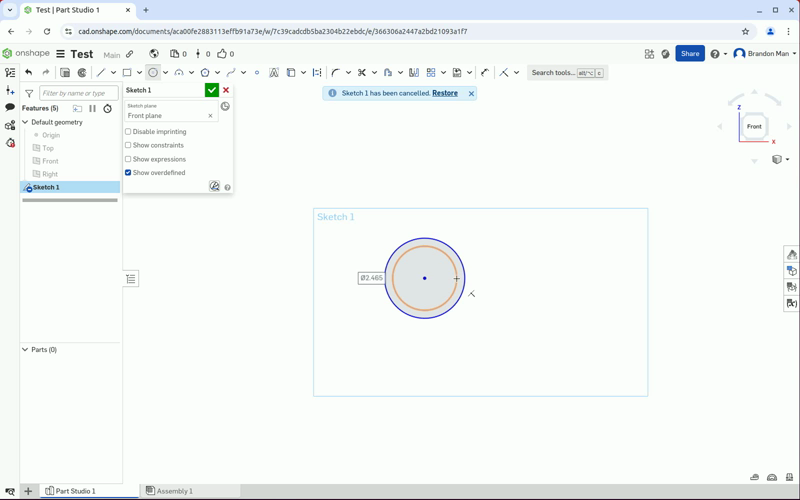
scroll(-6)
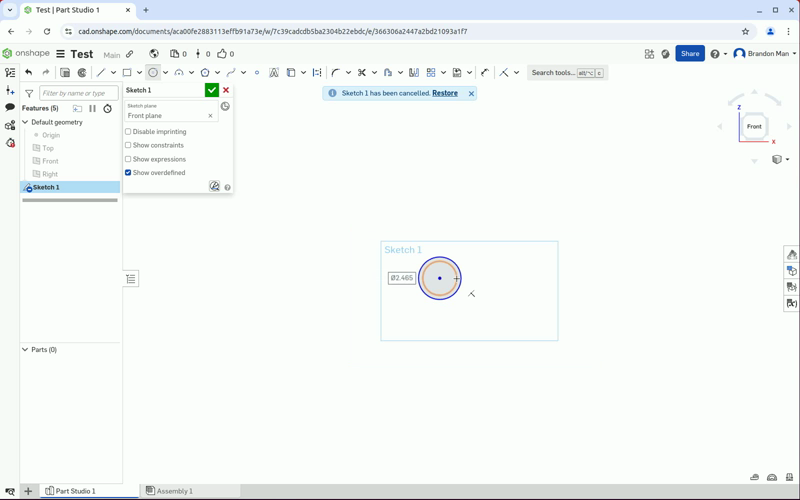
scroll(-6)
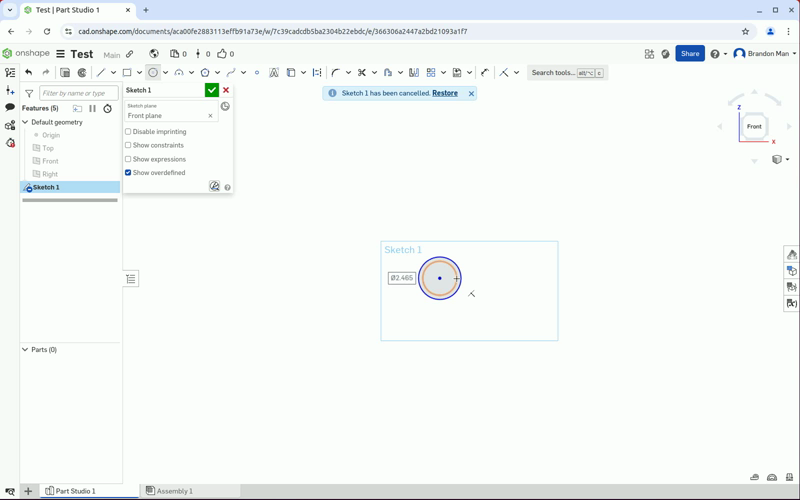
scroll(-6)
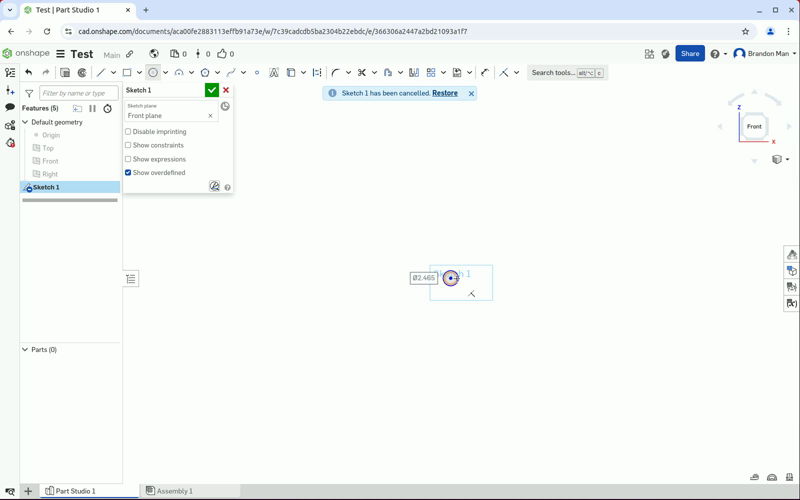
key(esc)
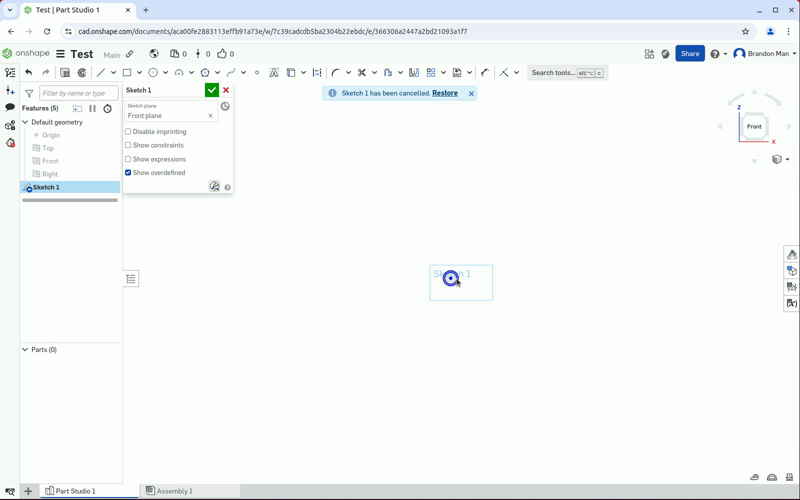
mouse_move(451, 270)
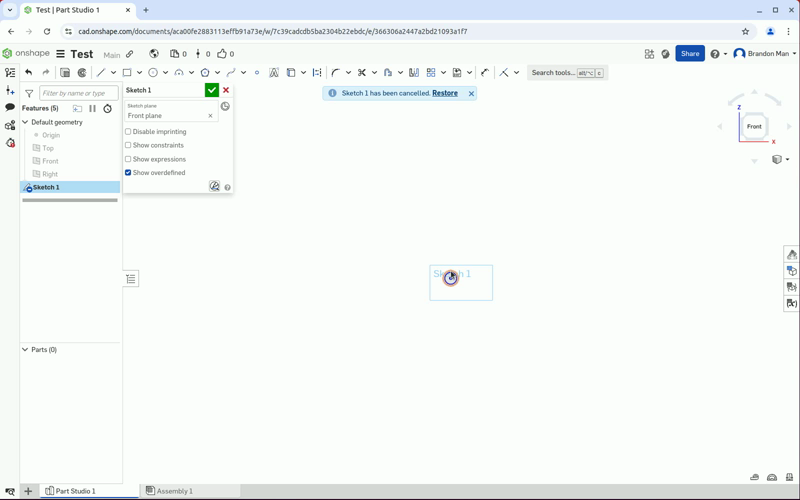
scroll(6)
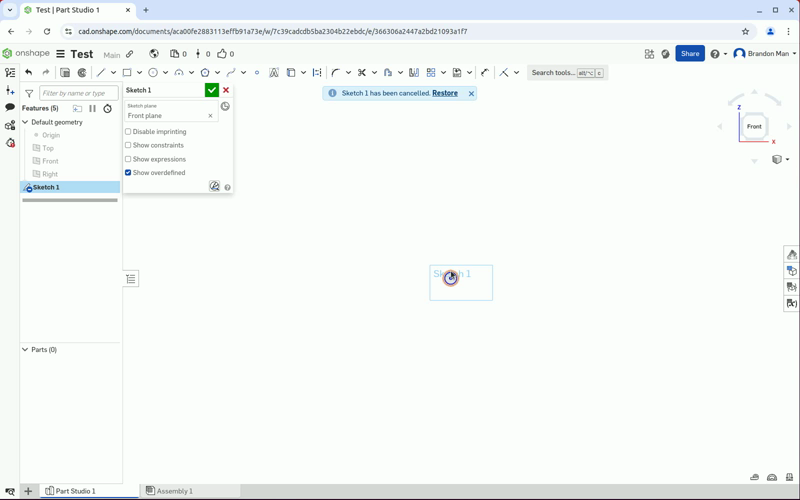
scroll(6)
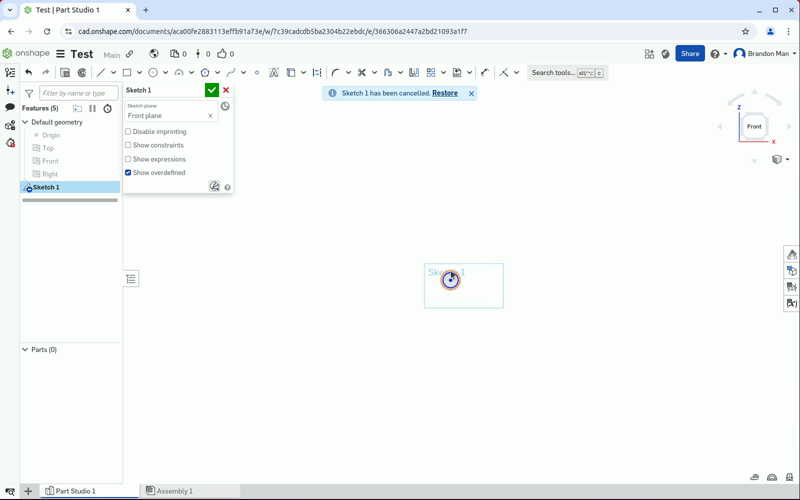
scroll(6)
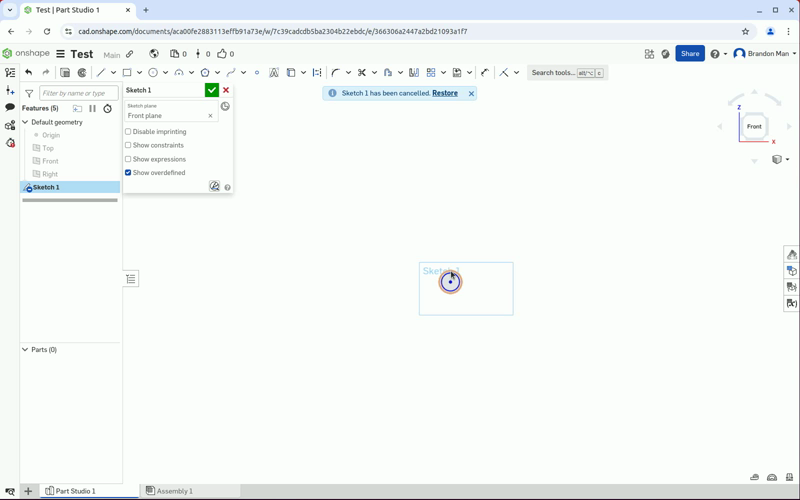
scroll(6)
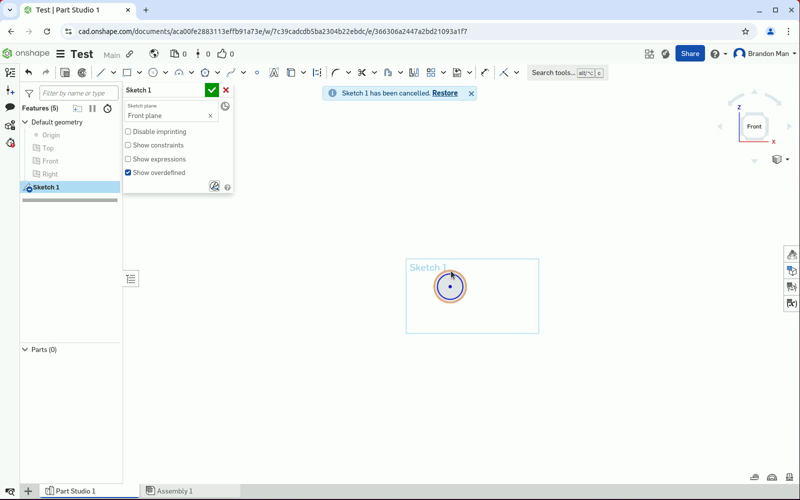
scroll(6)
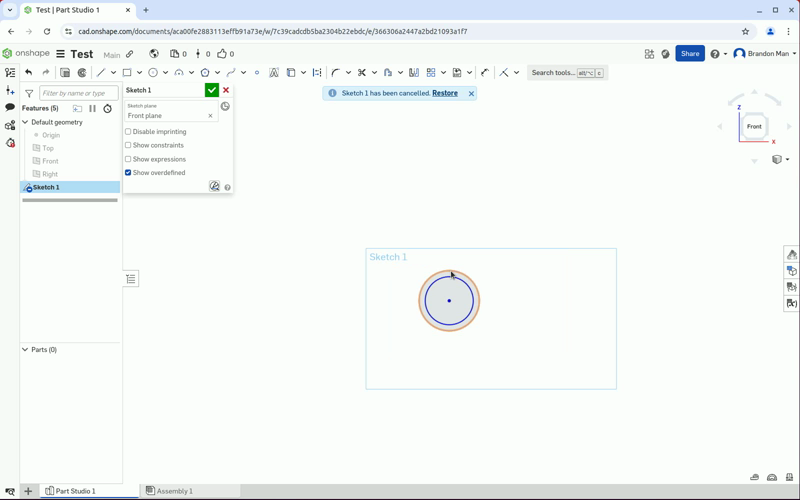
scroll(6)
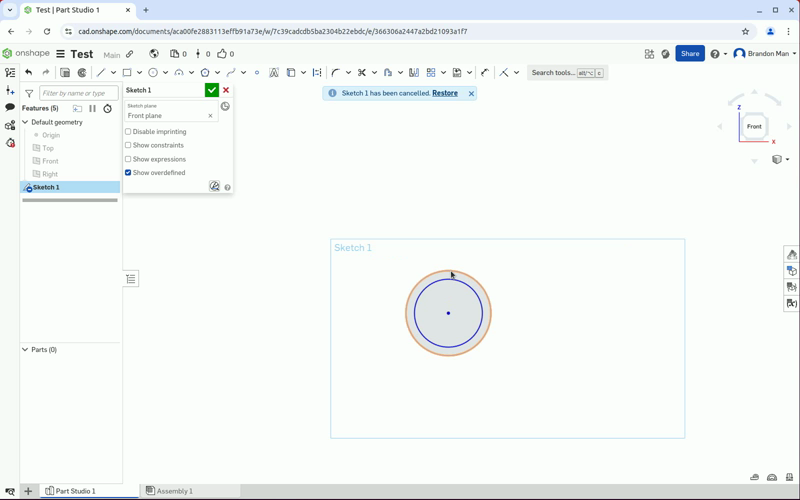
scroll(6)
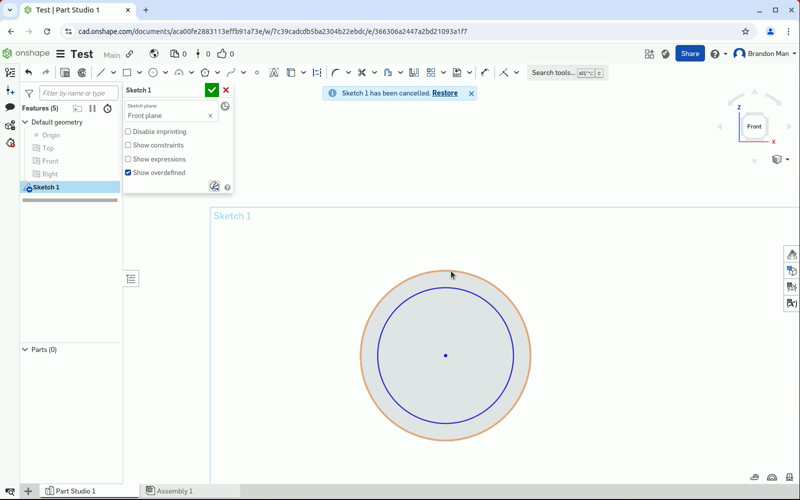
click(451, 270)
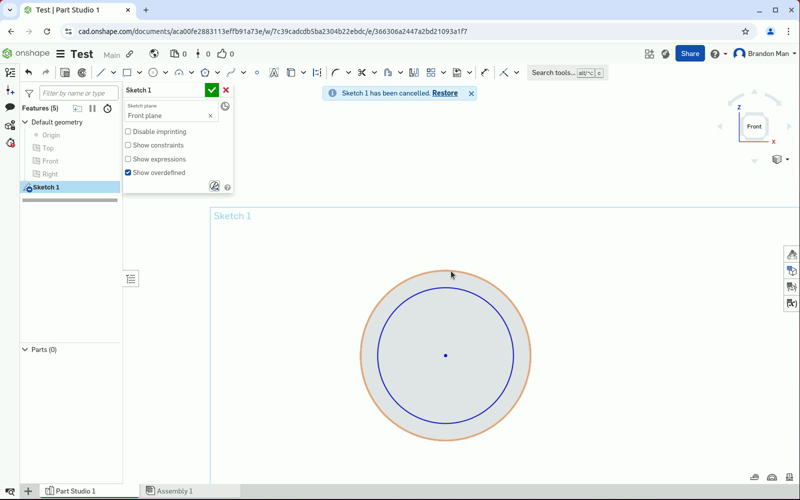
scroll(-6)
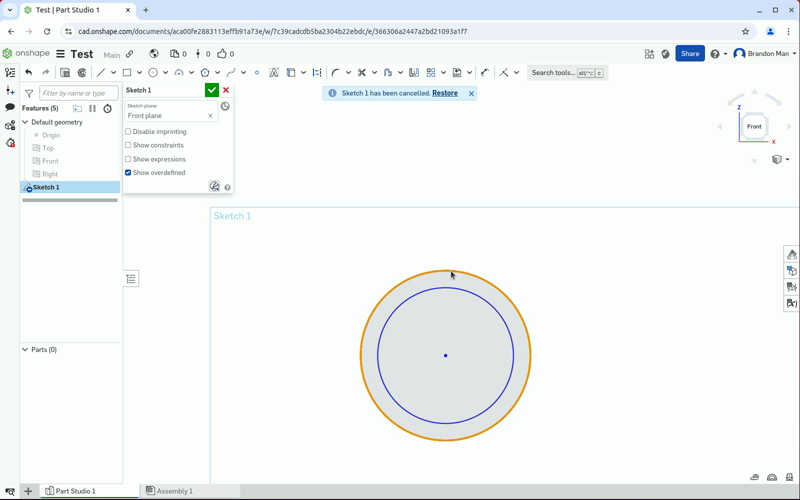
scroll(-6)
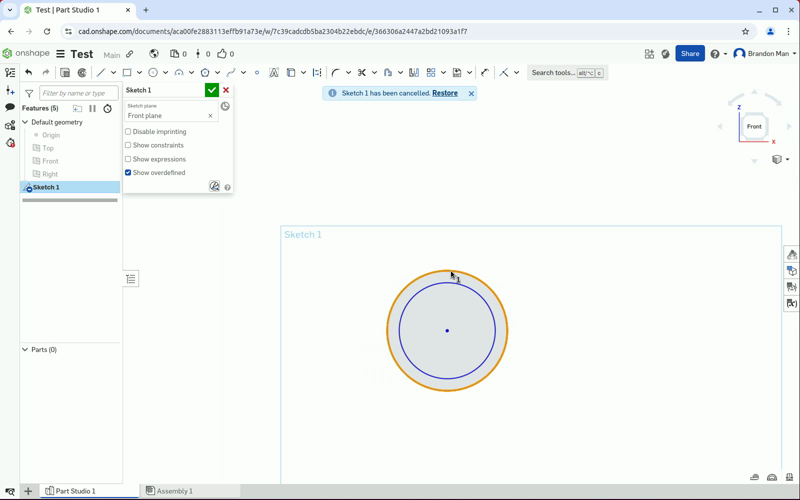
scroll(-6)
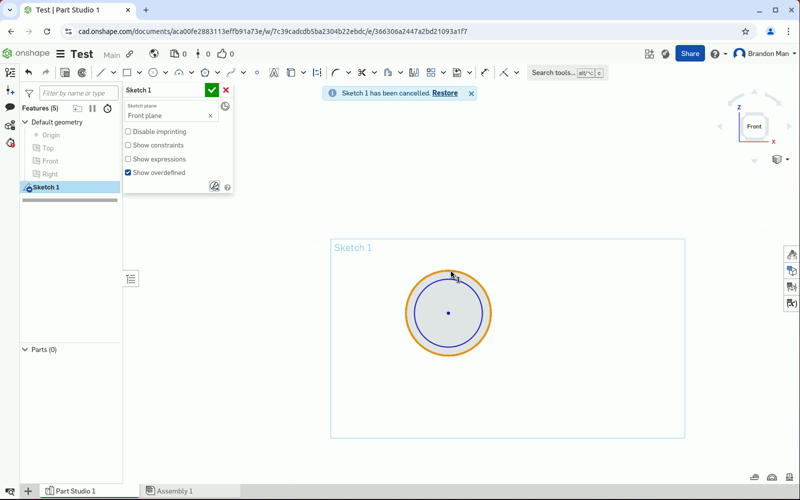
scroll(-6)
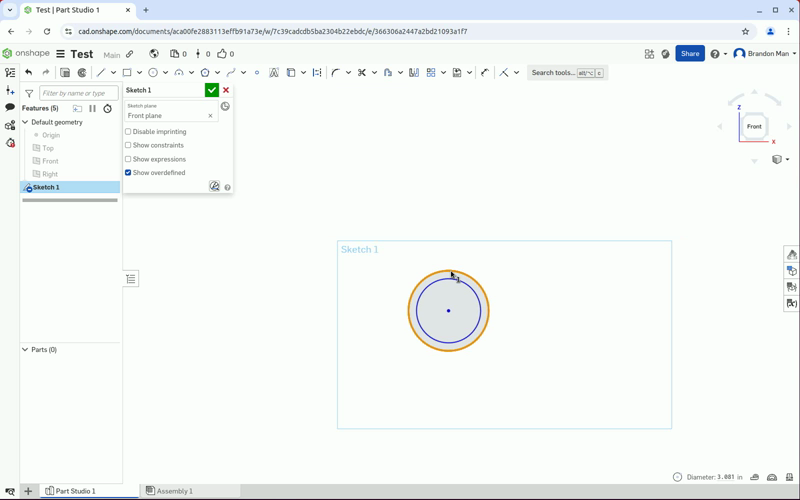
scroll(-6)
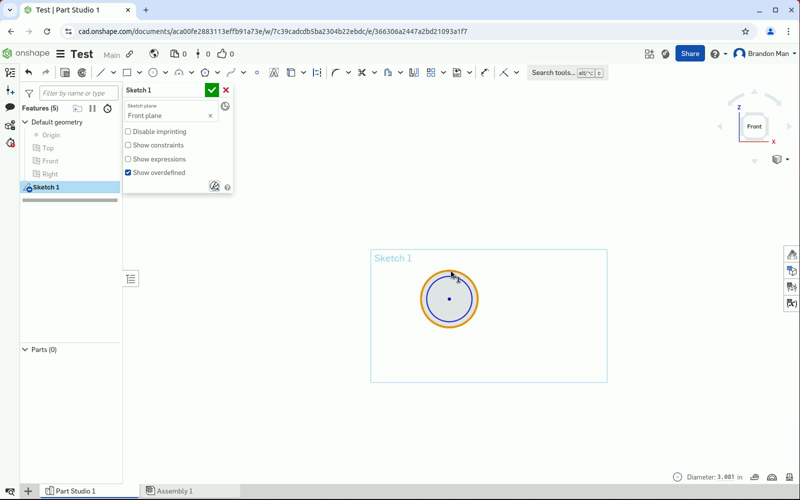
scroll(-6)
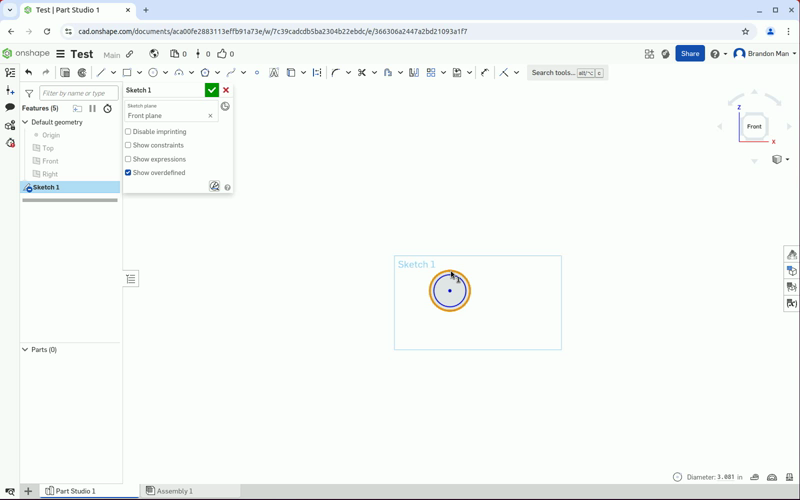
scroll(-6)
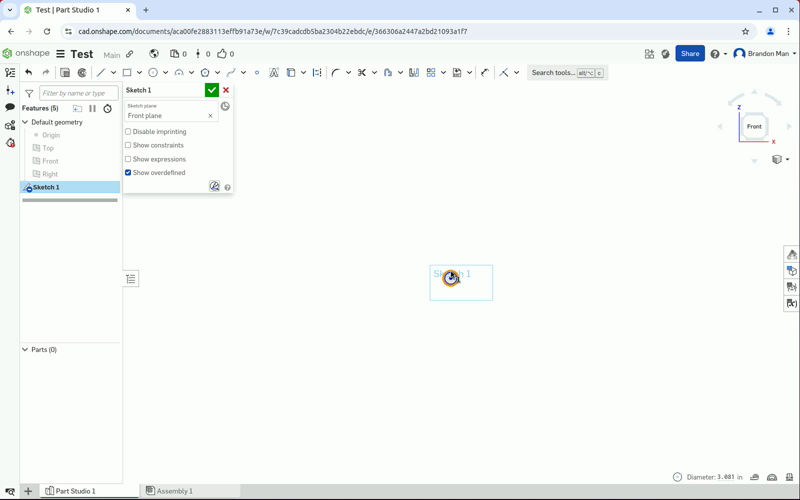
mouse_move(73, 352)
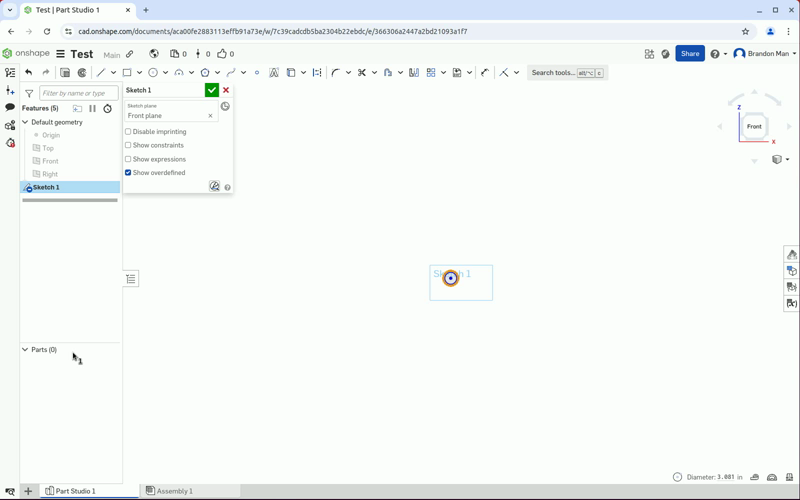
key(shift+y)
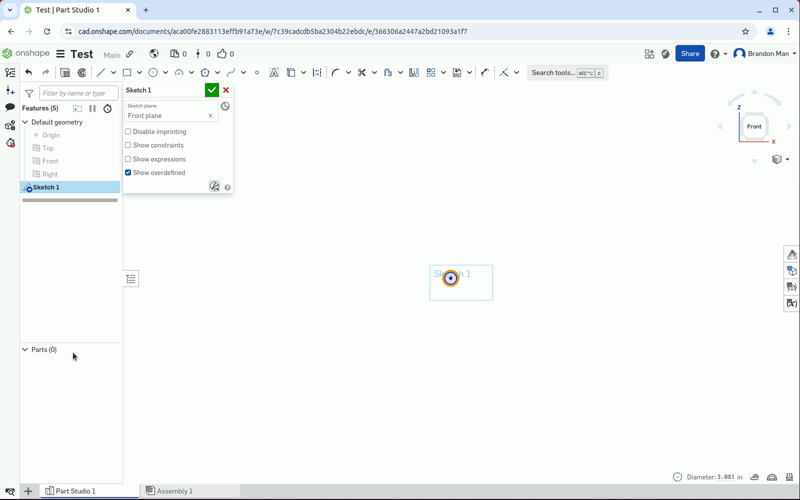
key(shift+e)
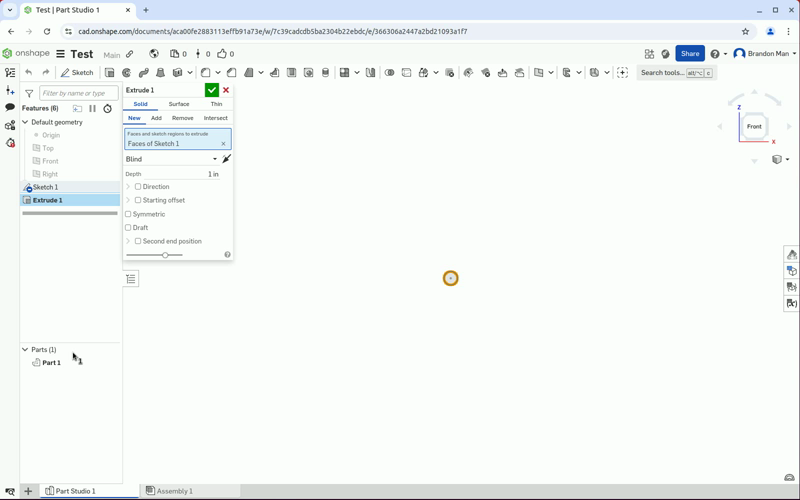
mouse_move(143, 106)
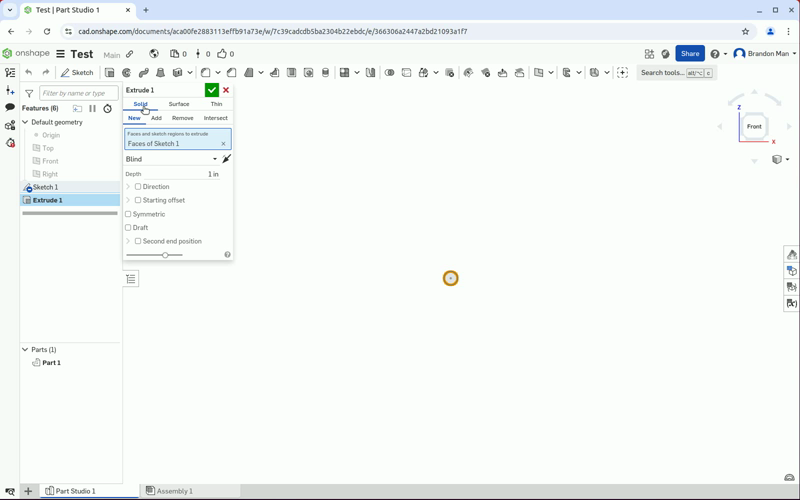
click(143, 106)
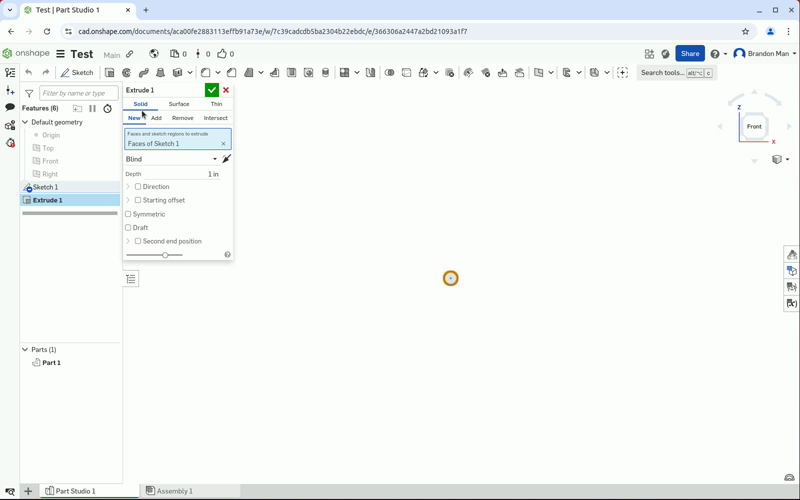
mouse_move(137, 120)
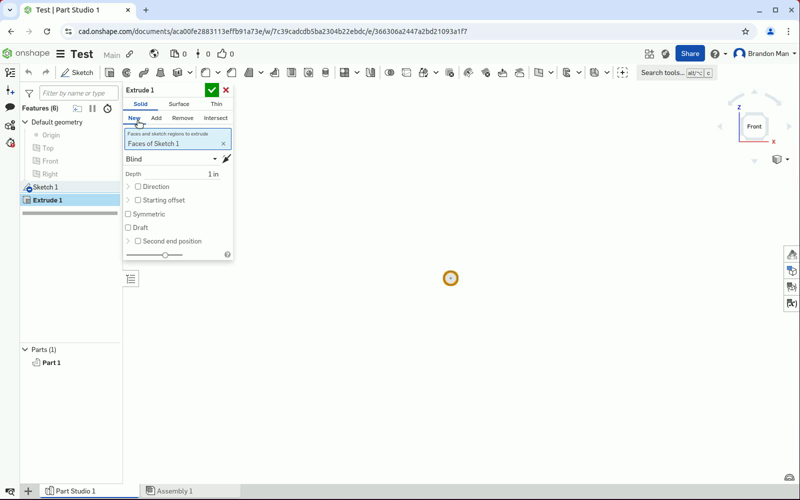
click(137, 120)
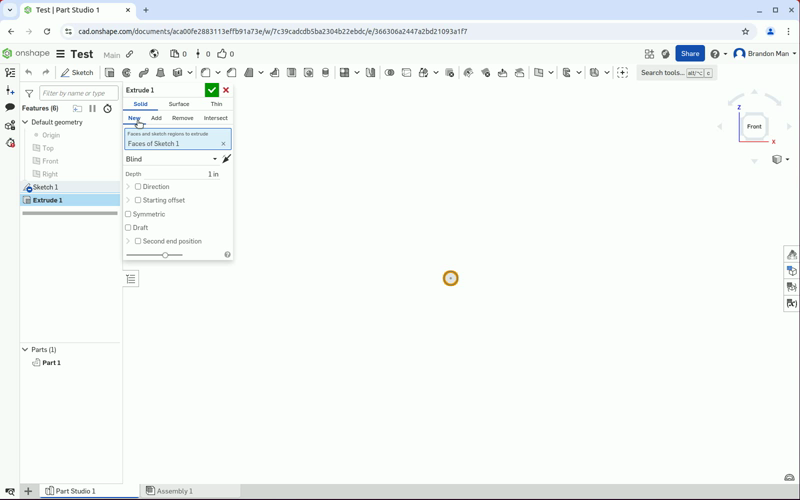
key(tab, 4)
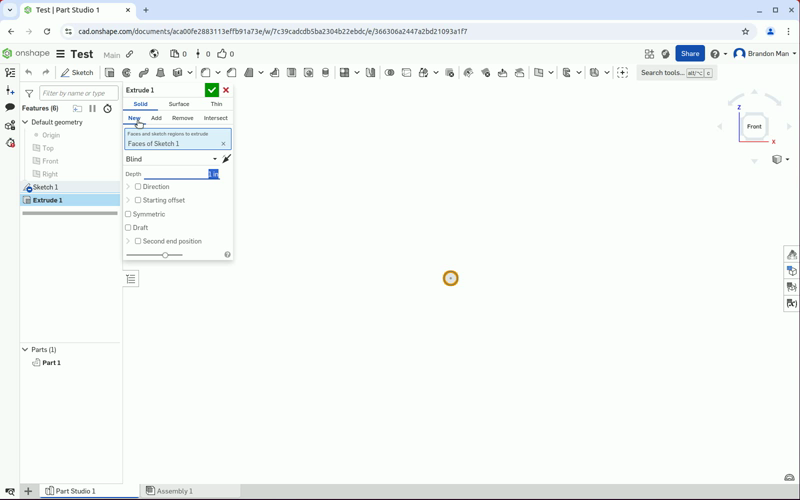
text(16.128)
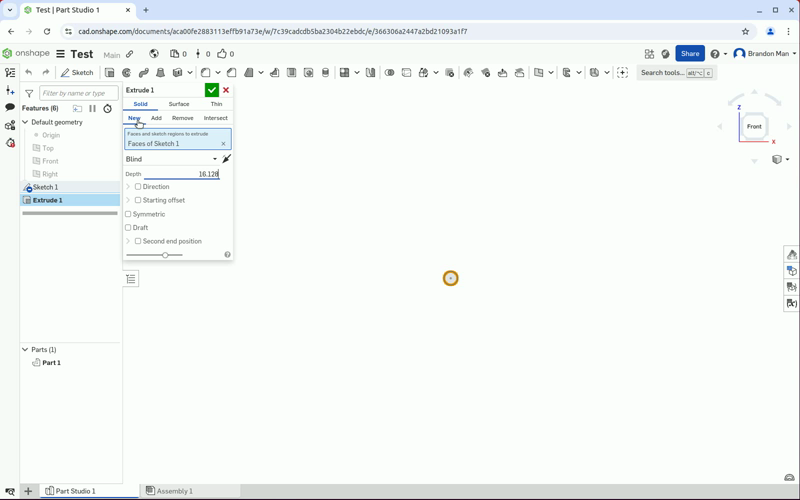
key(enter)
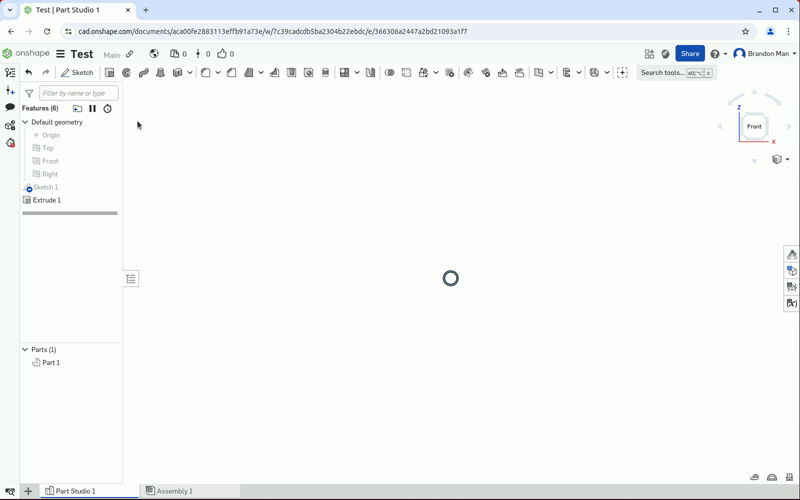
key(shift+h)
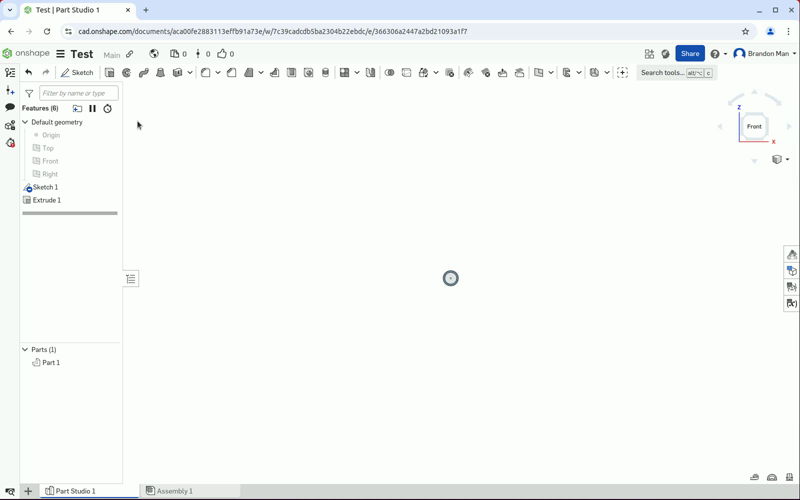
key(shift+h)
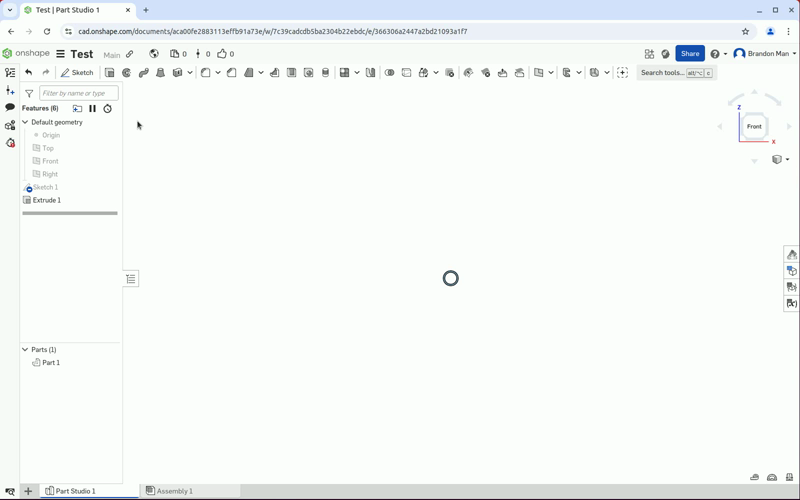
mouse_move(73, 189)
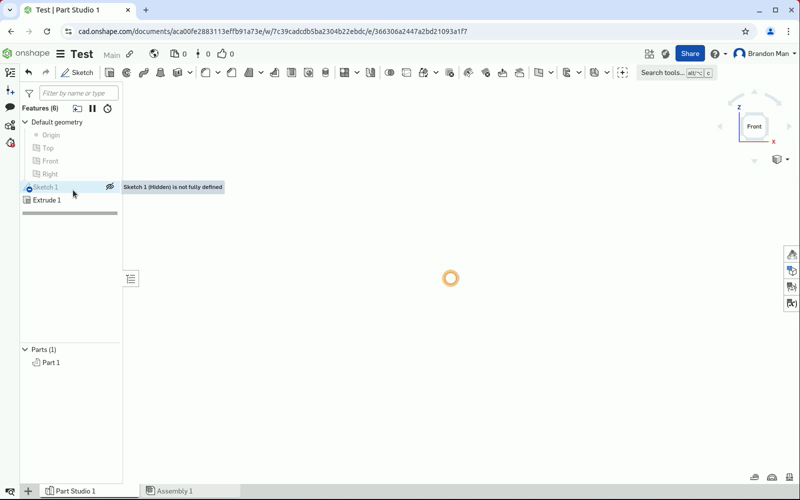
click(73, 189)
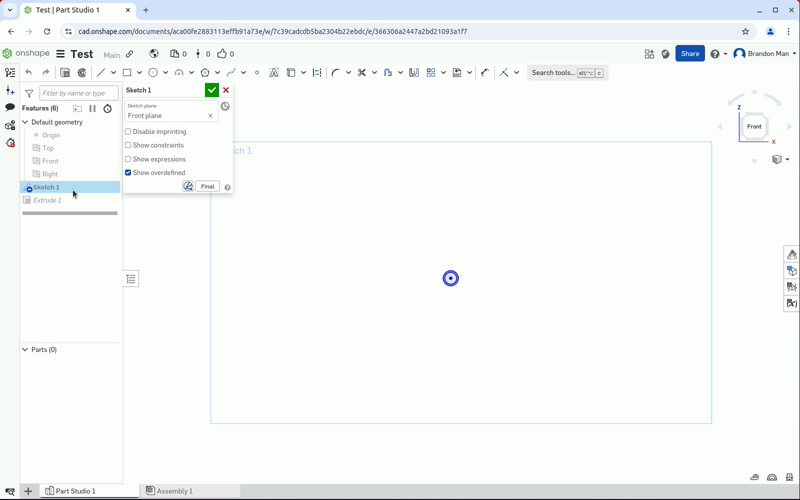
mouse_move(229, 92)
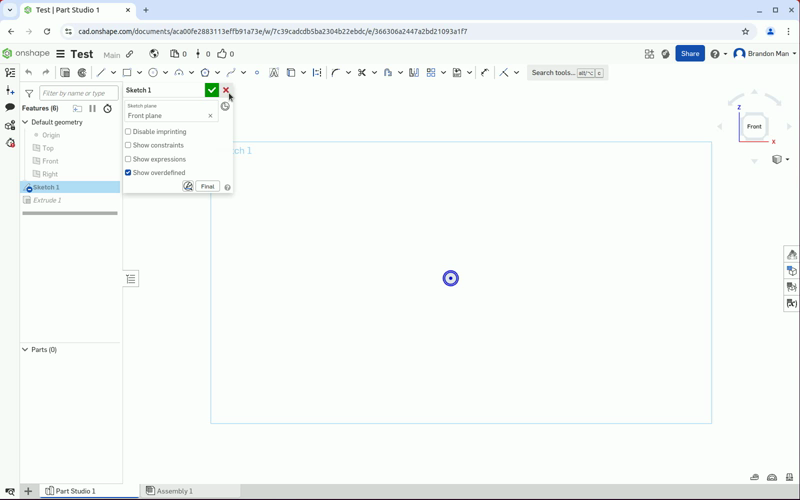
click(229, 92)
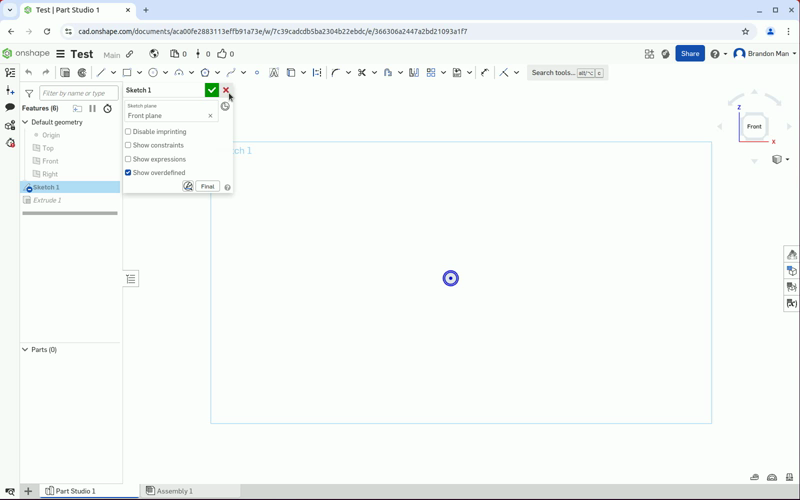
key(shift+s)
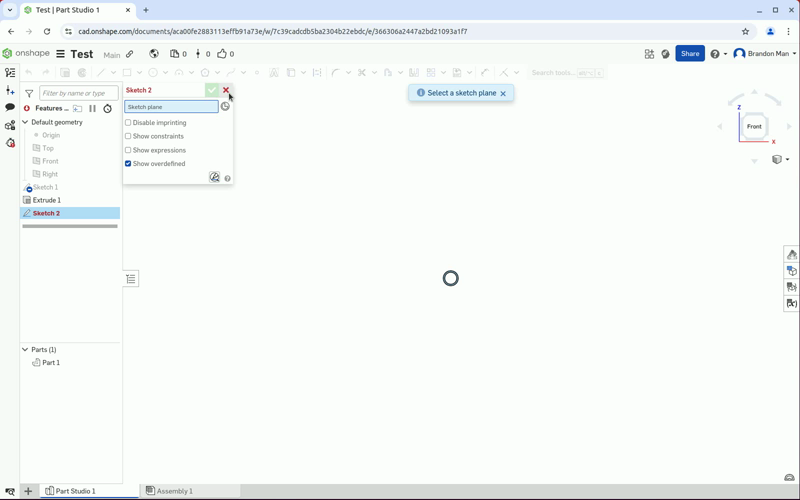
mouse_move(73, 163)
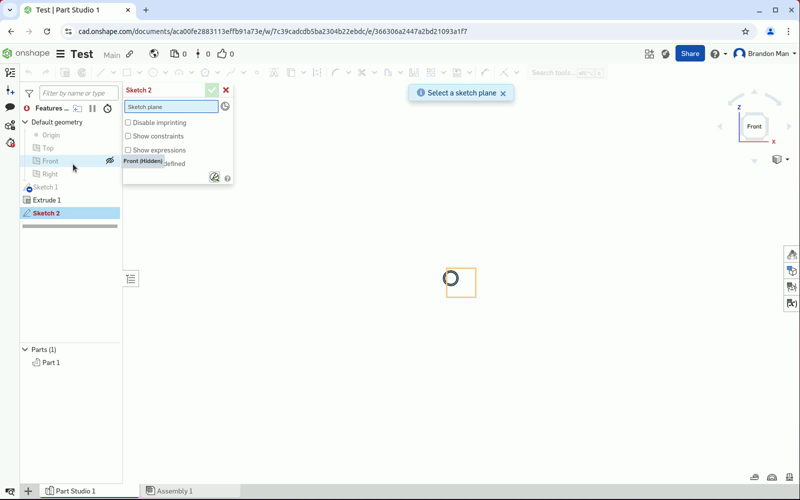
click(73, 163)
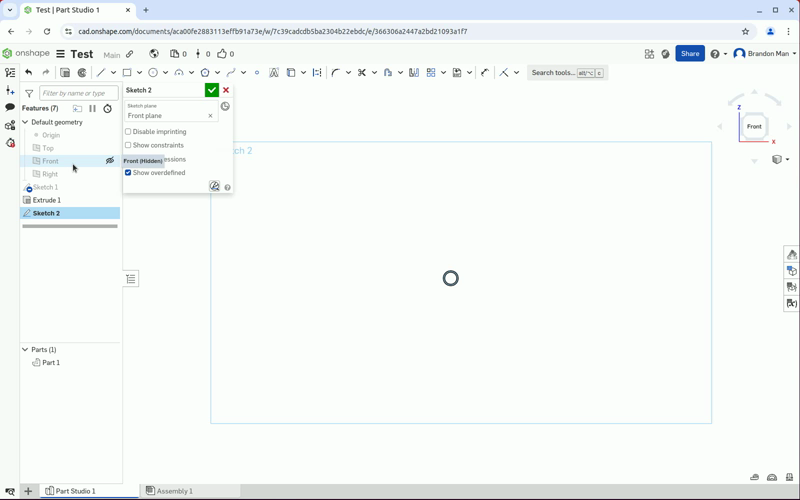
mouse_move(73, 352)
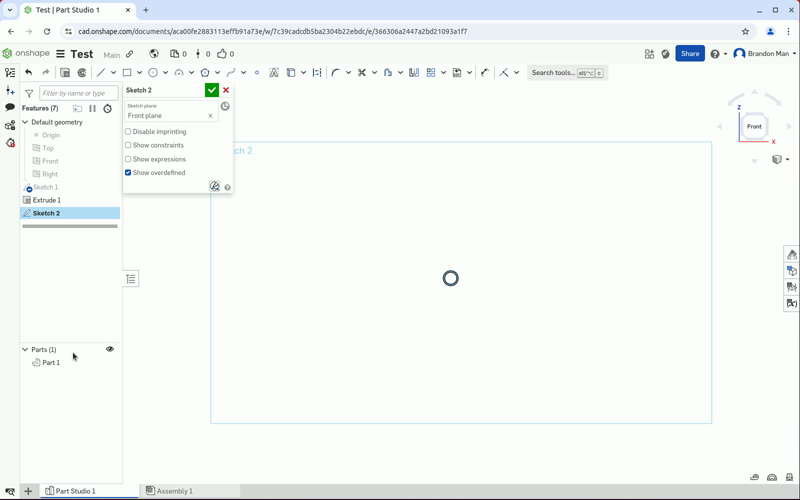
key(y)
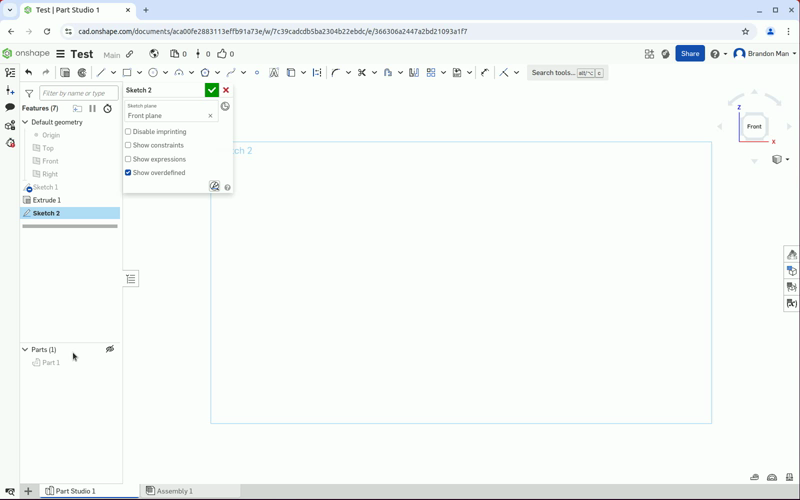
key(c)
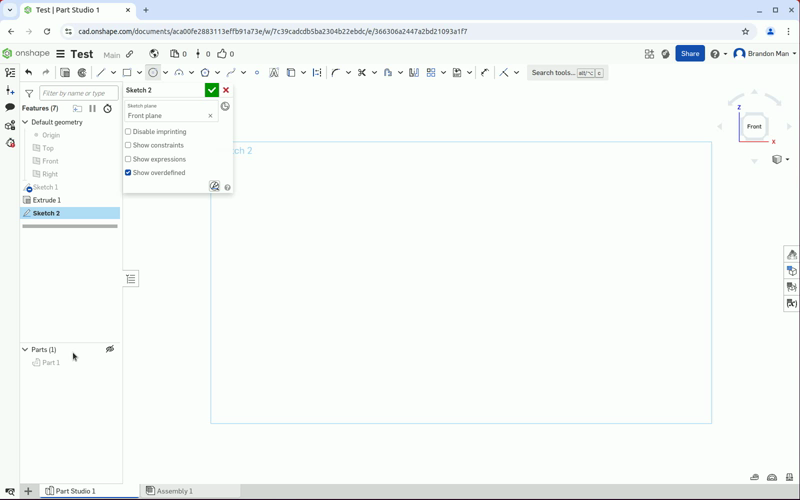
key_down(shift)
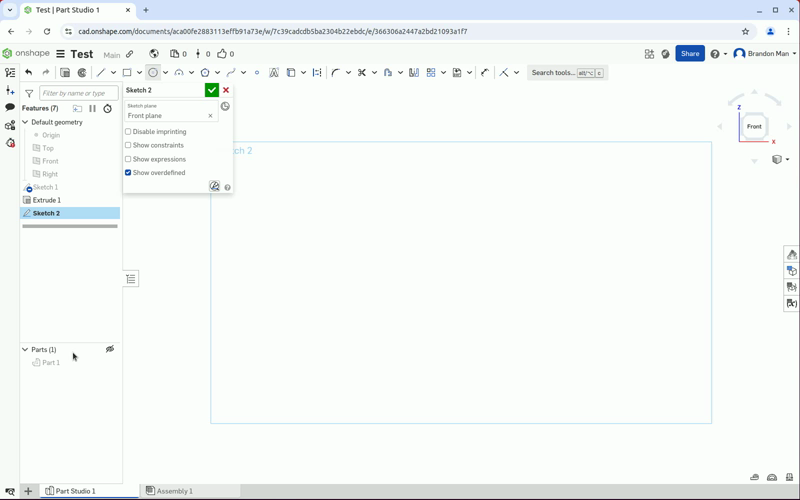
mouse_move(468, 286)
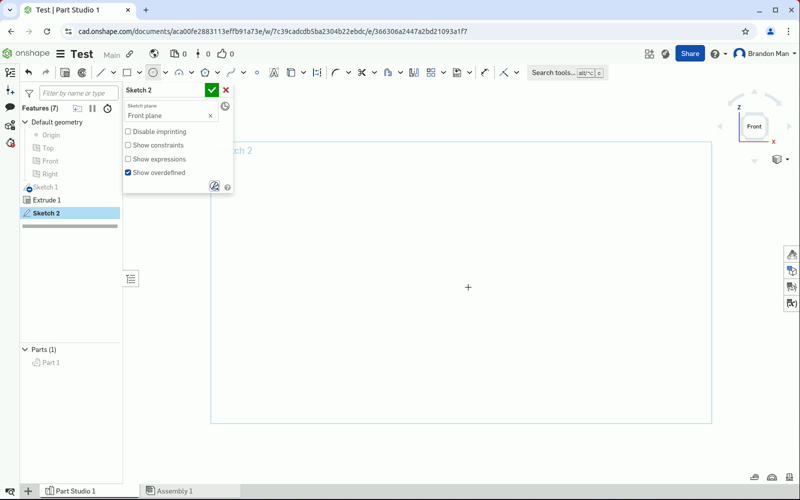
click(468, 286)
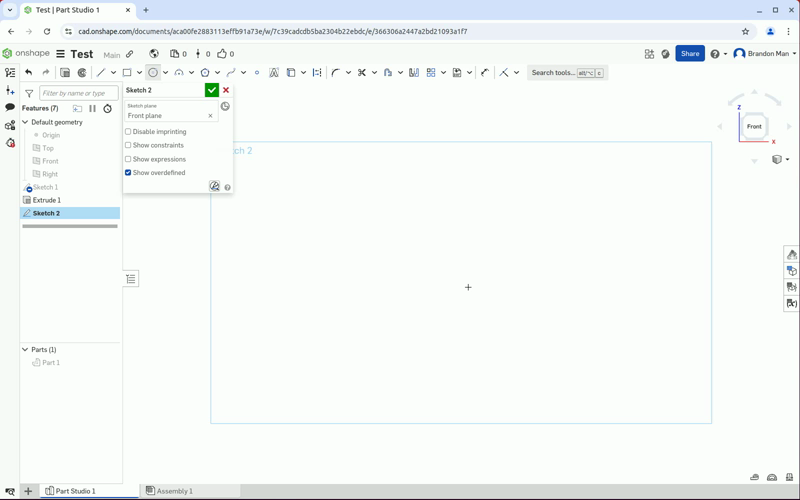
key_up(shift)
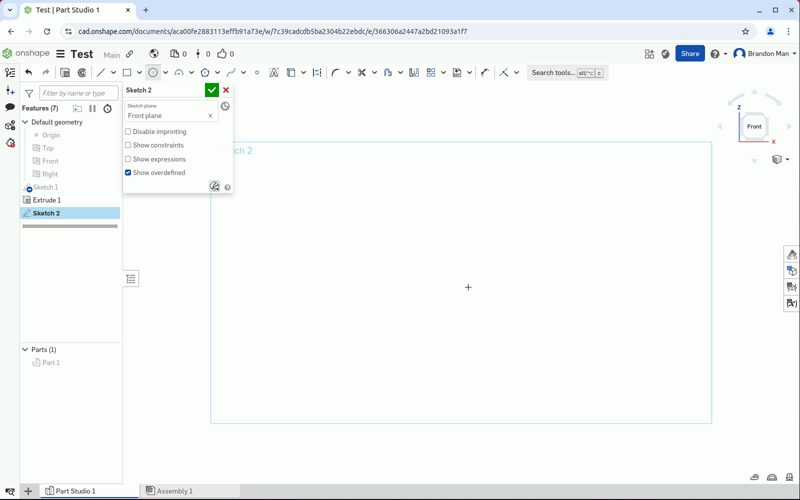
mouse_move(474, 286)
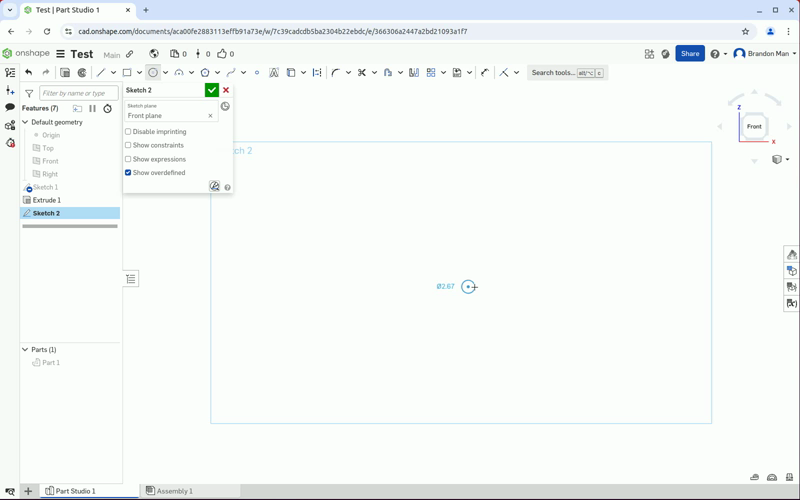
click(474, 286)
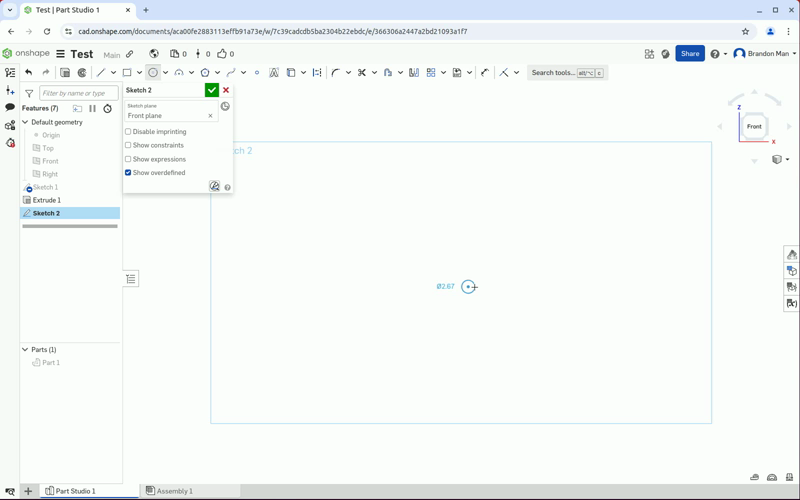
key(esc)
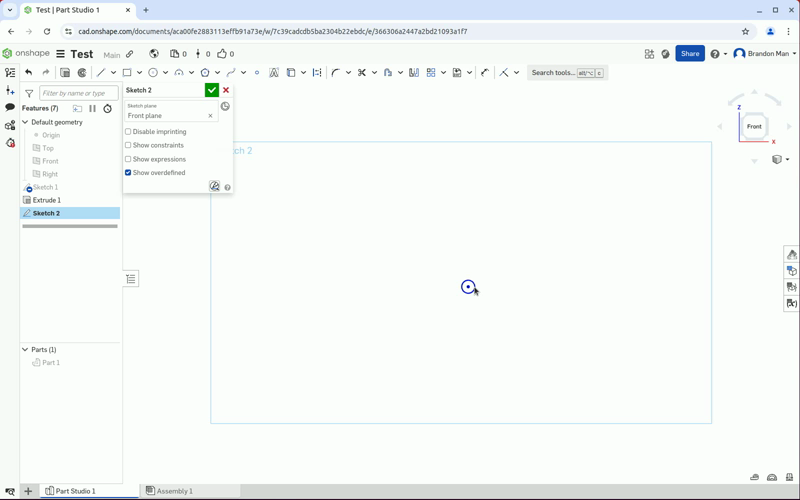
mouse_move(469, 284)
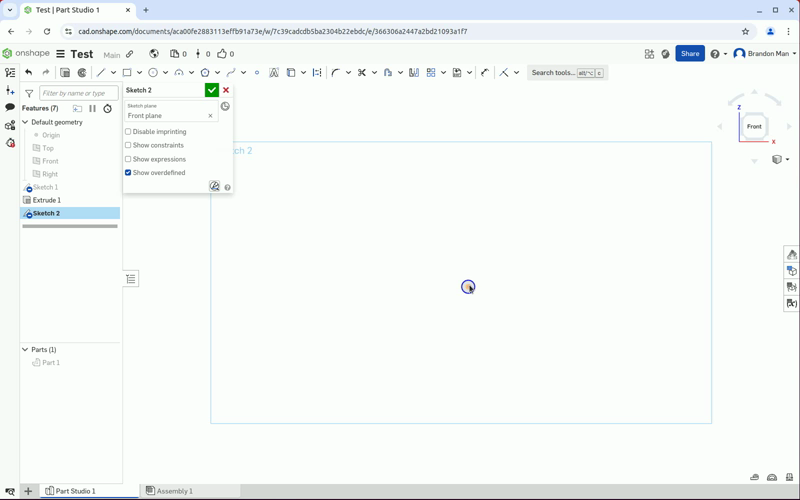
scroll(6)
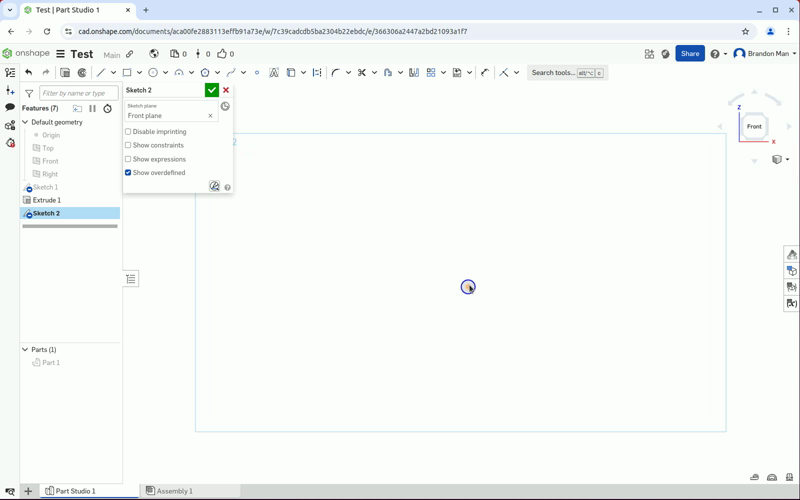
scroll(6)
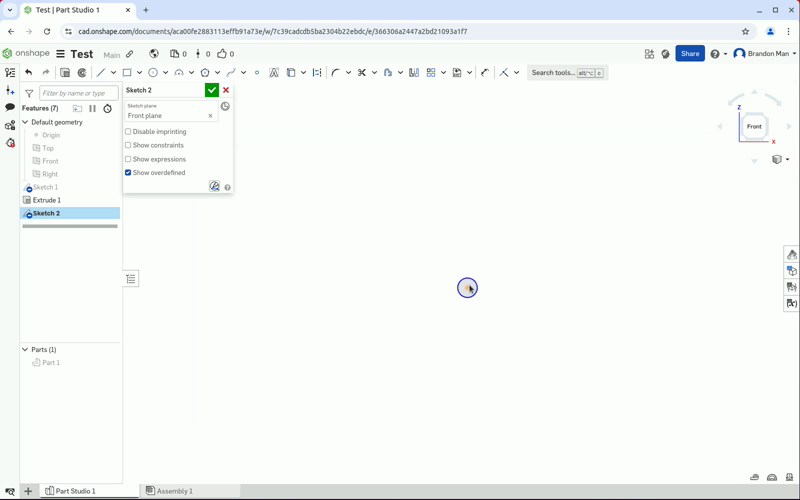
scroll(6)
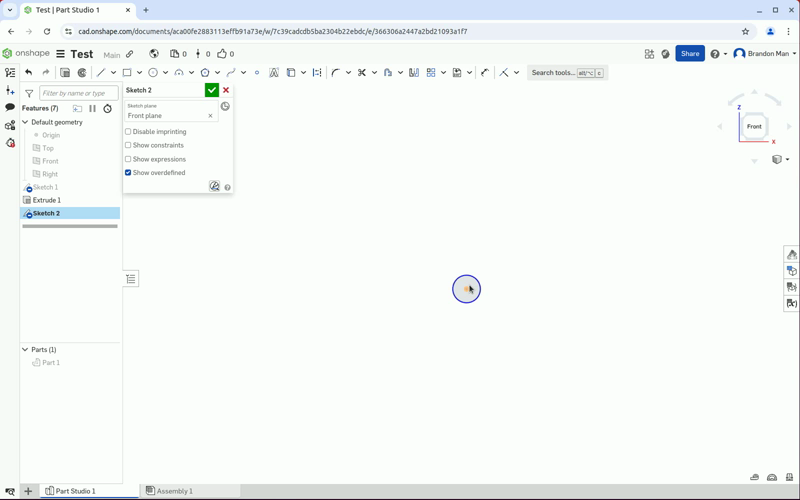
scroll(6)
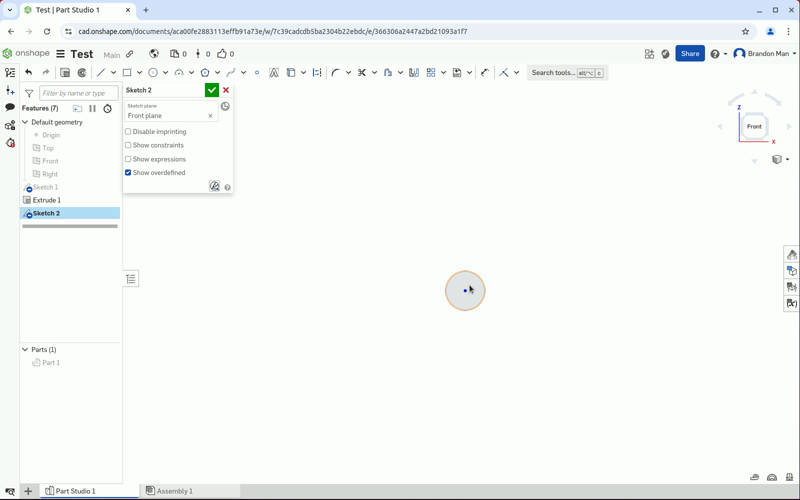
scroll(6)
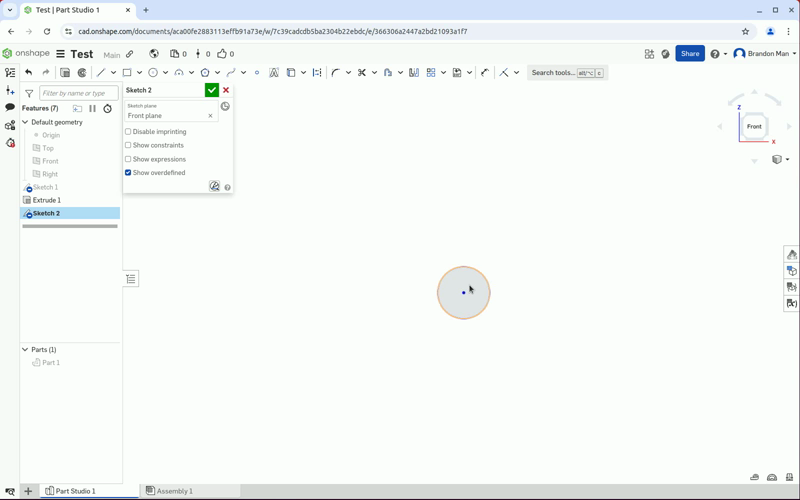
scroll(6)
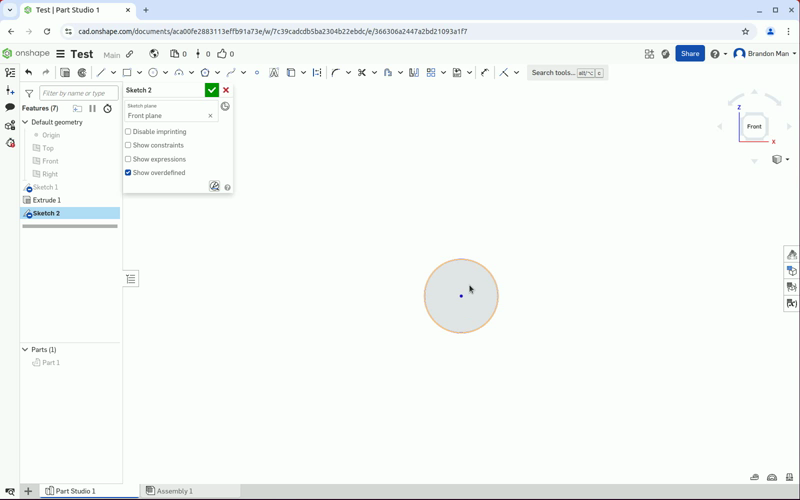
scroll(6)
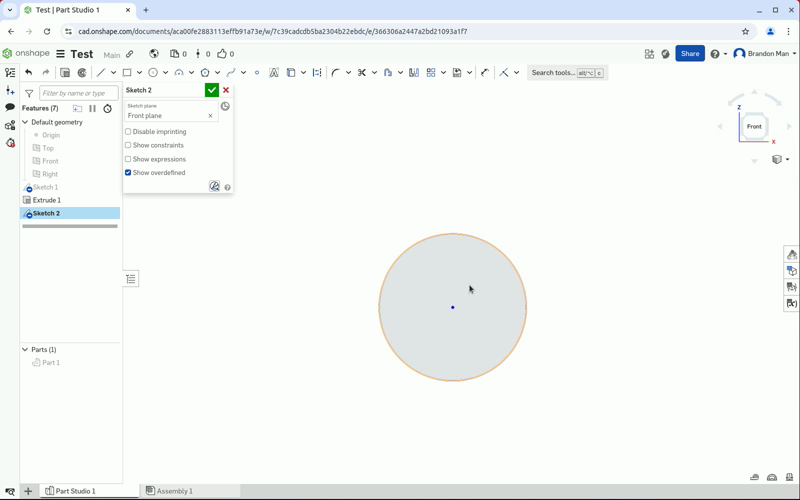
click(469, 284)
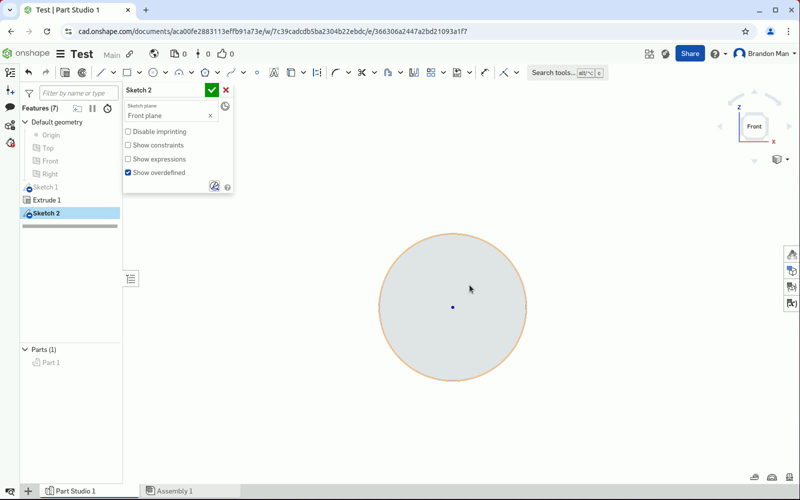
scroll(-6)
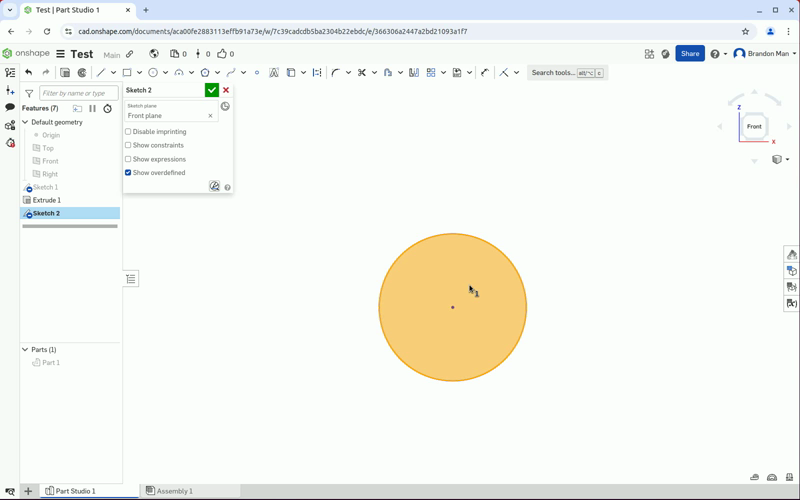
scroll(-6)
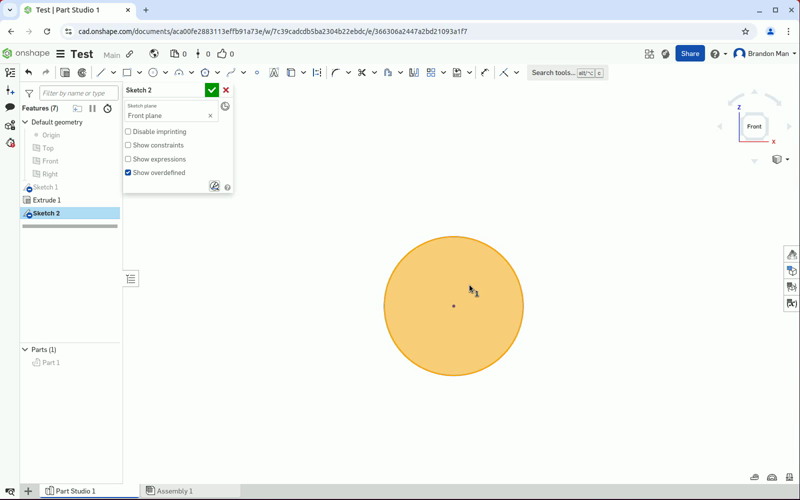
scroll(-6)
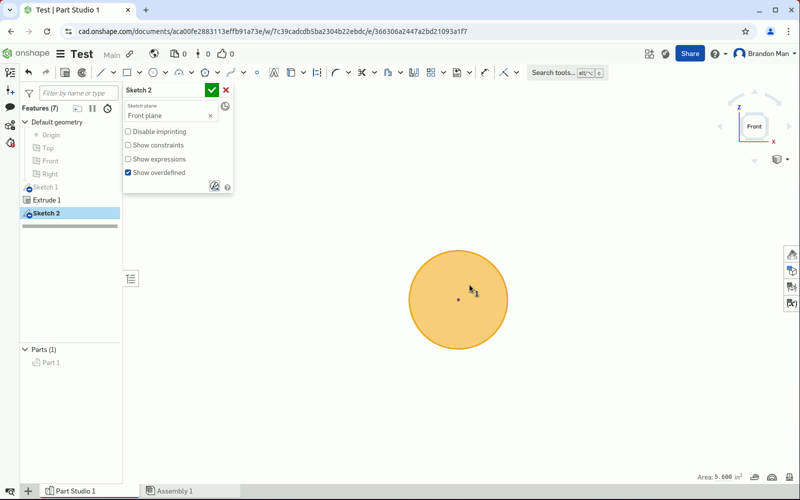
scroll(-6)
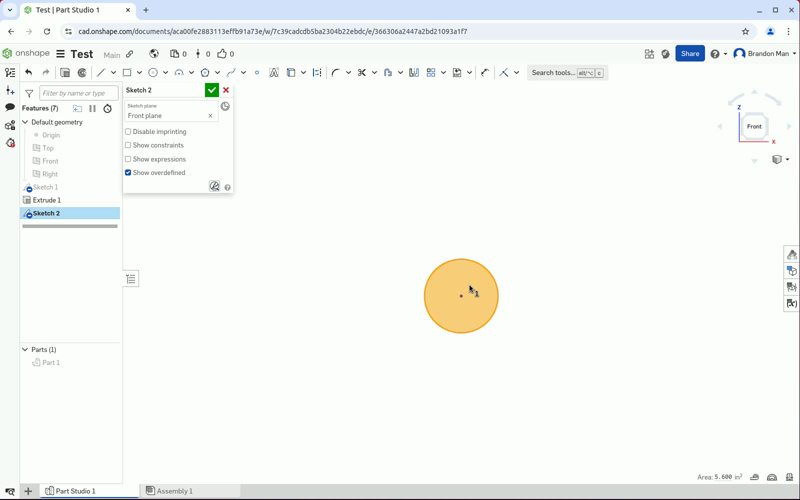
scroll(-6)
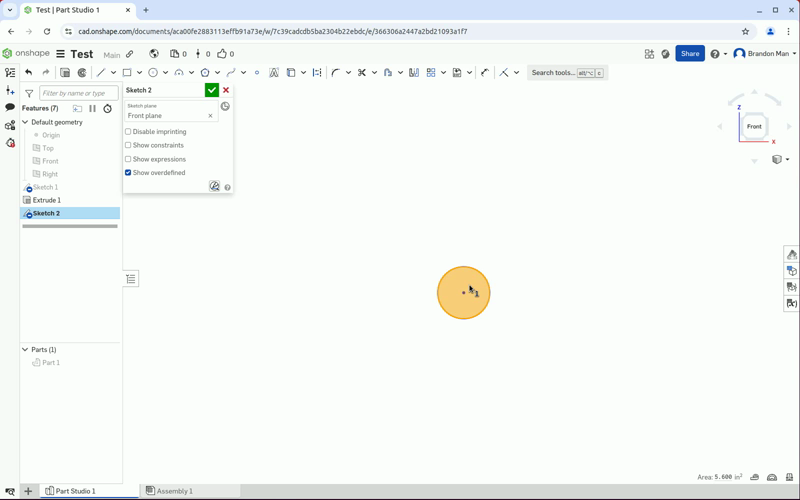
scroll(-6)
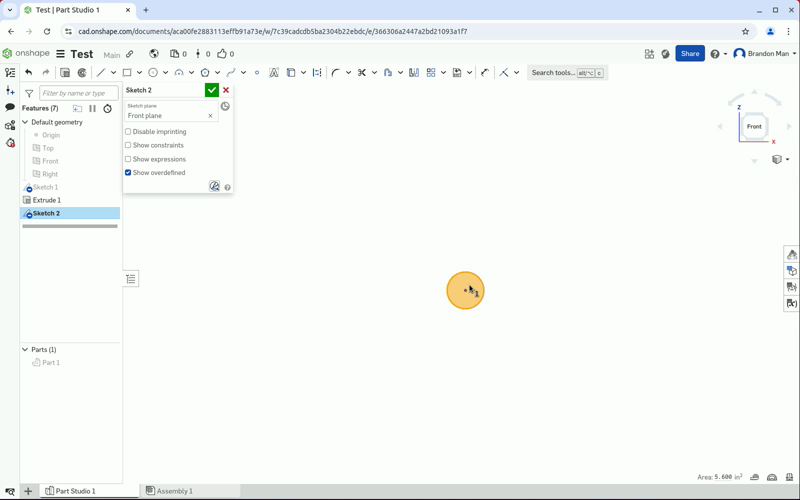
scroll(-6)
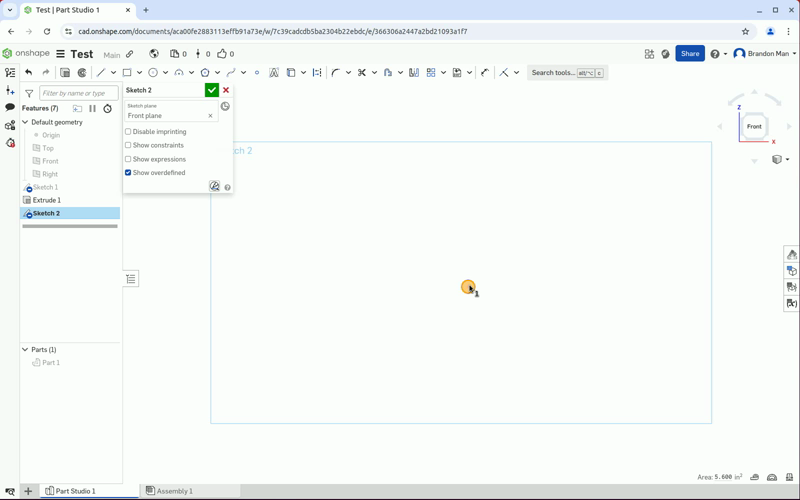
mouse_move(73, 352)
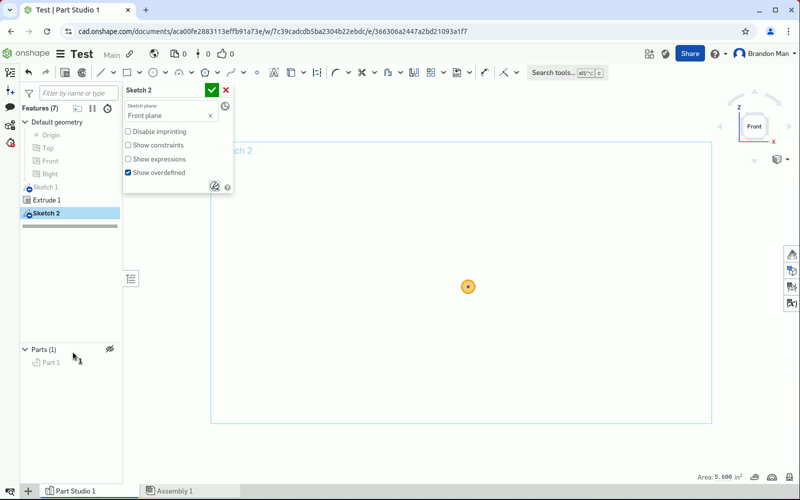
key(shift+y)
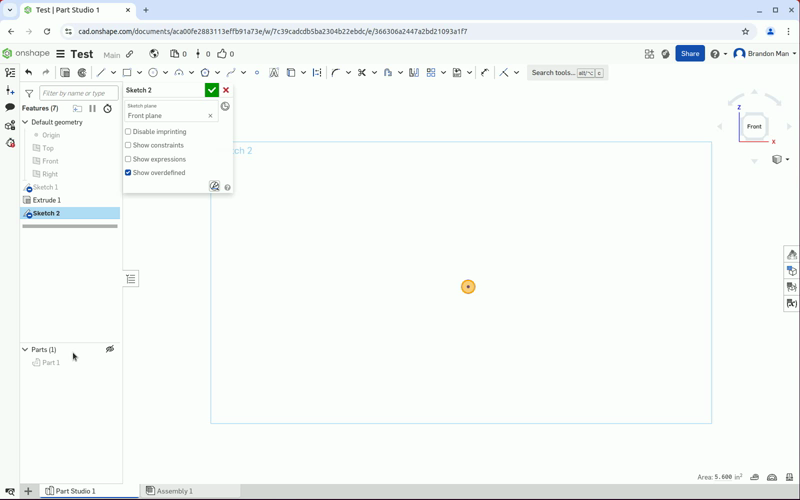
key(shift+e)
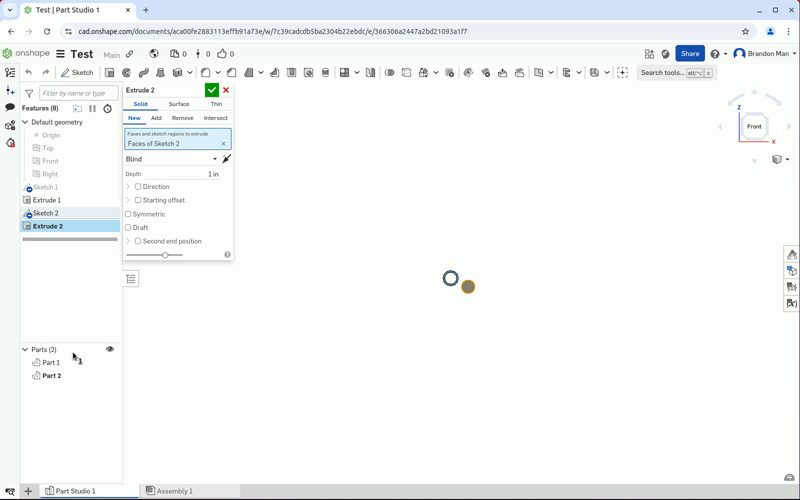
mouse_move(143, 106)
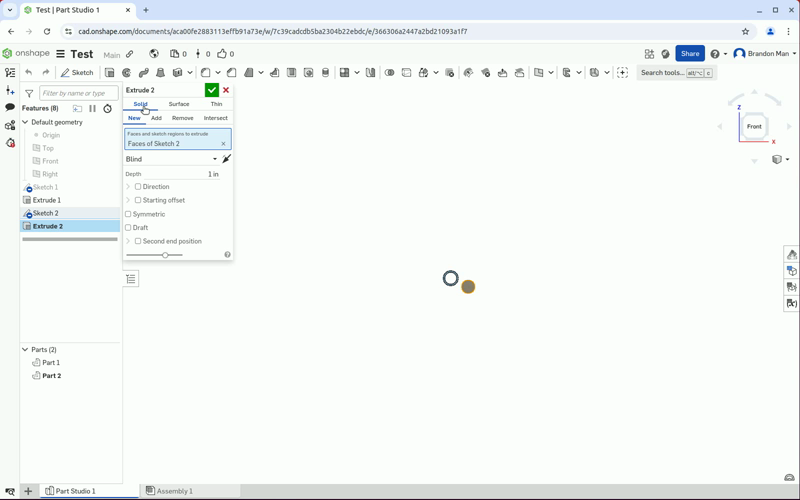
click(143, 106)
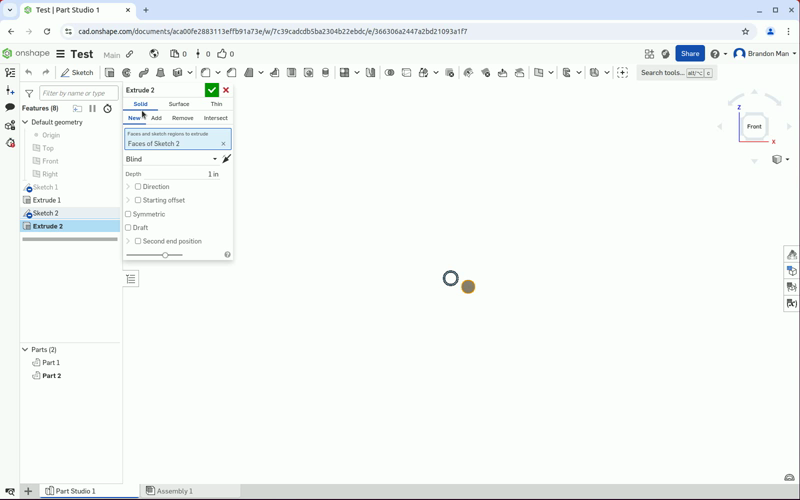
mouse_move(137, 120)
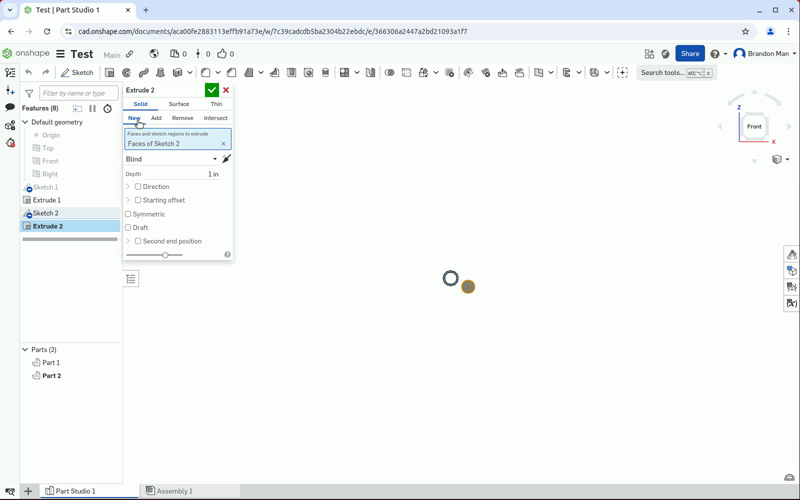
click(137, 120)
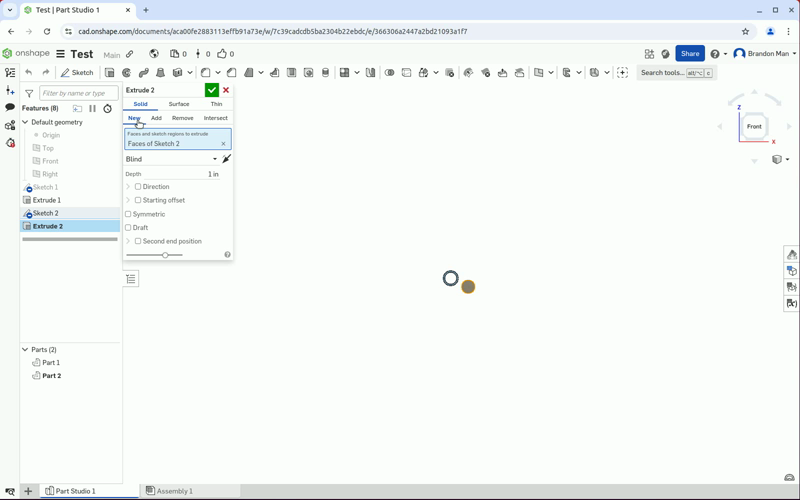
key(tab, 4)
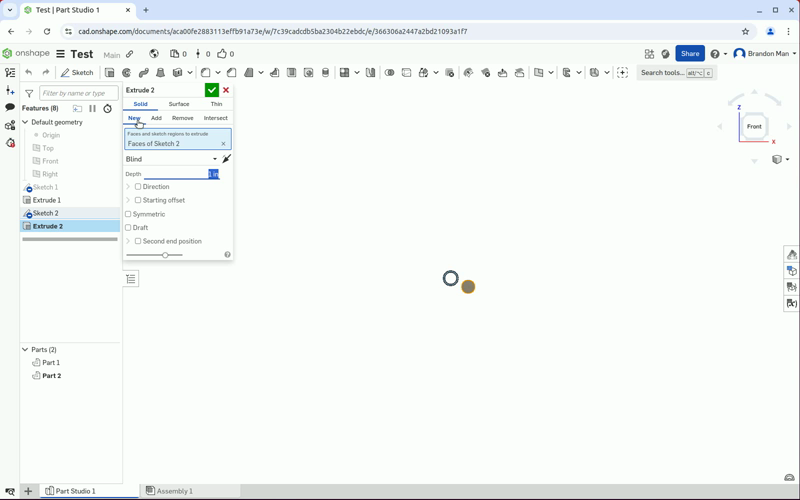
text(23.108)
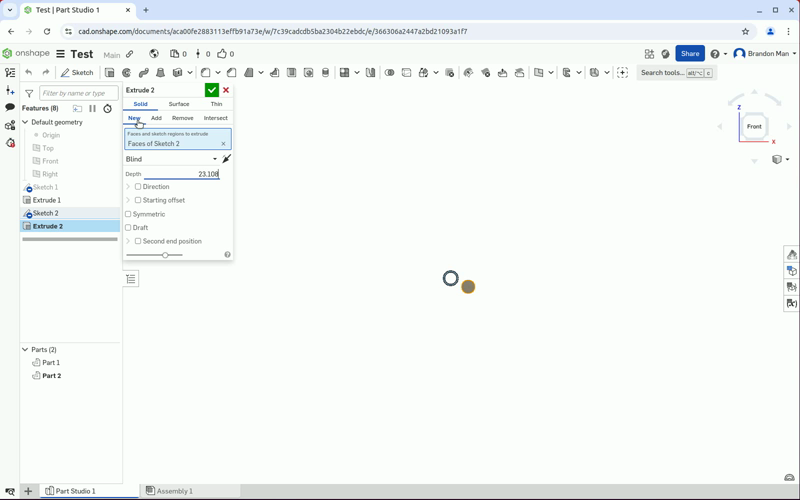
key(enter)
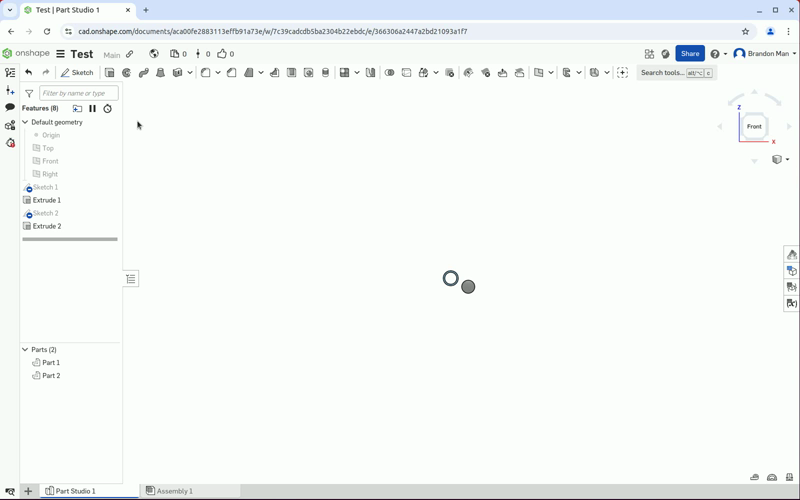
key(shift+h)
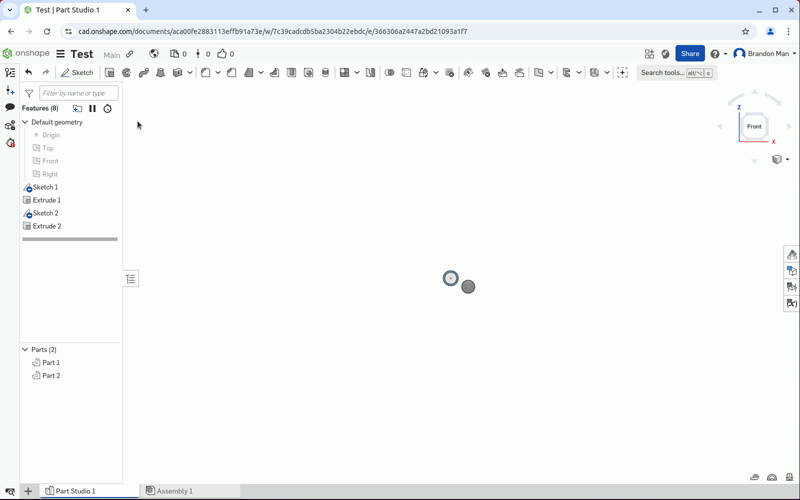
key(shift+h)
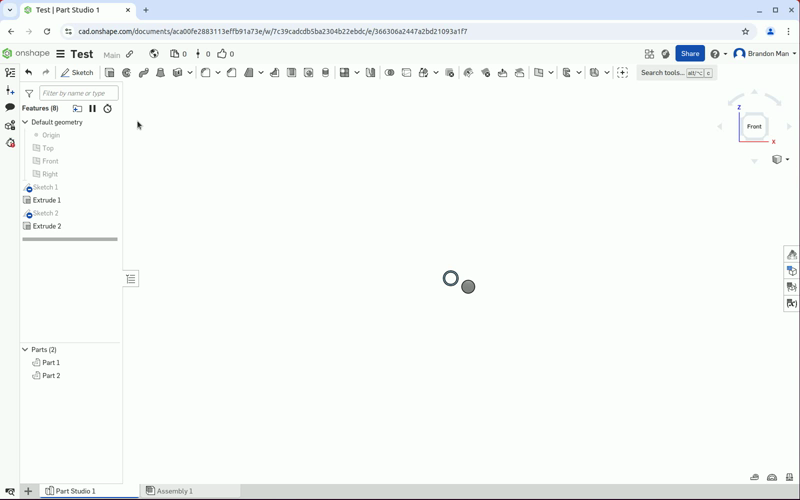
mouse_move(73, 189)
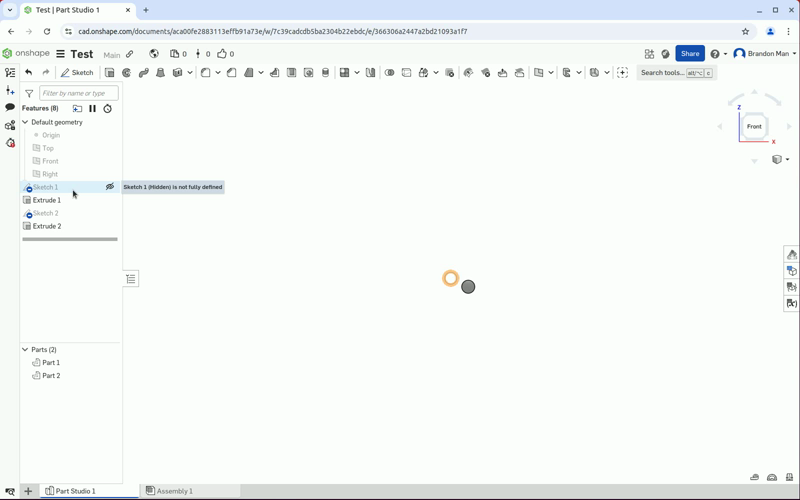
click(73, 189)
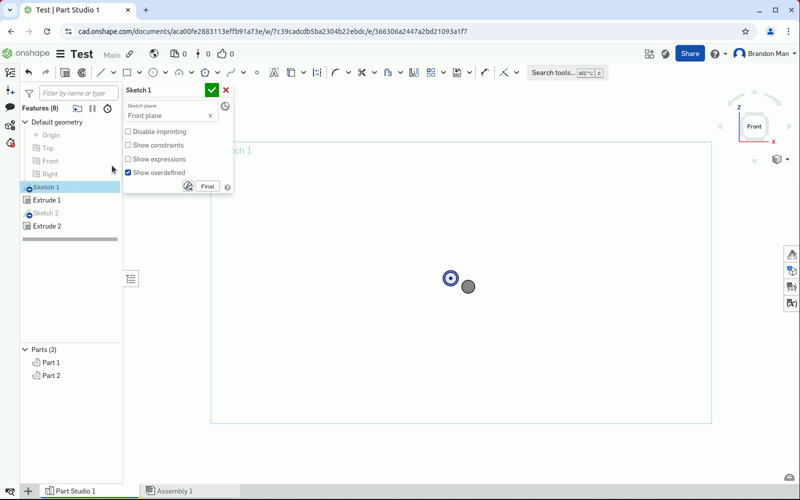
mouse_move(229, 92)
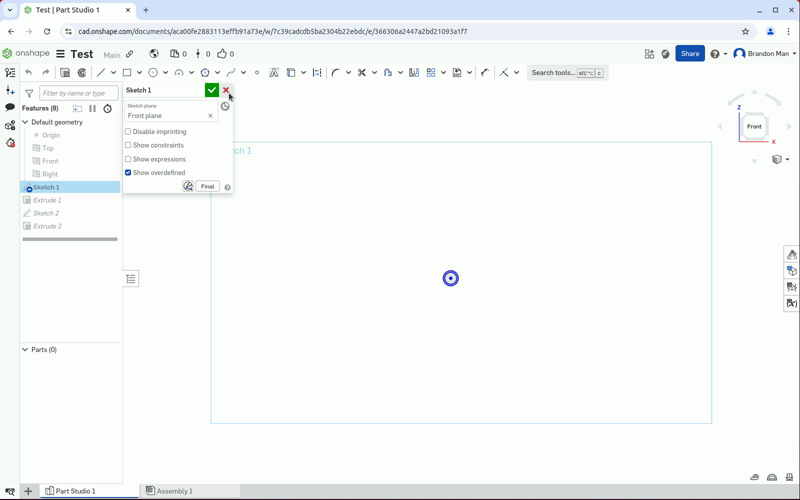
click(229, 92)
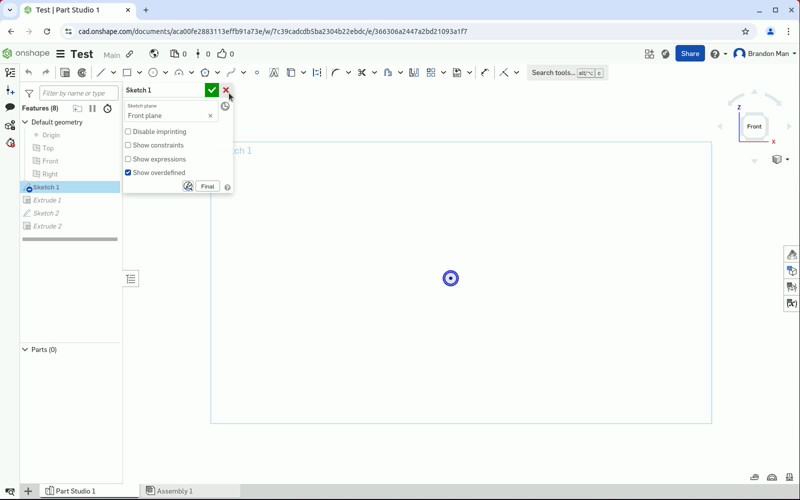
key(shift+s)
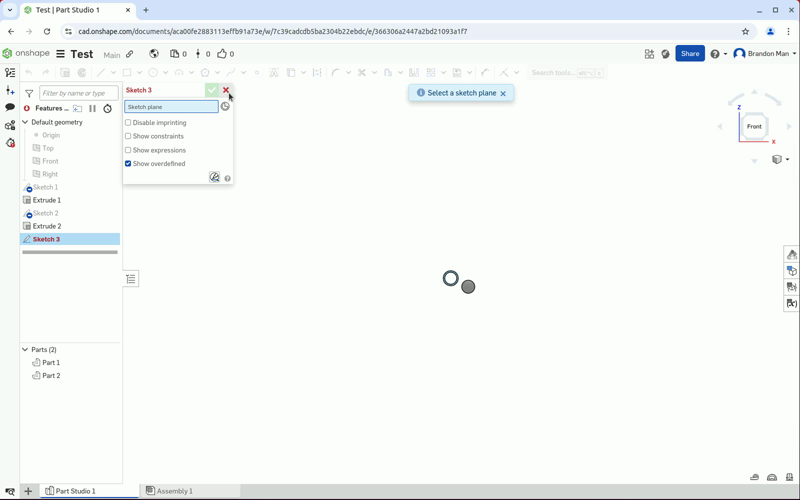
mouse_move(73, 163)
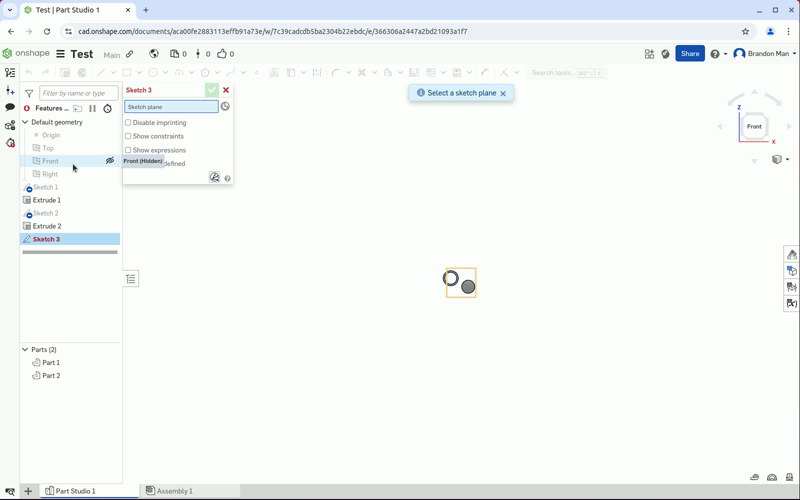
click(73, 163)
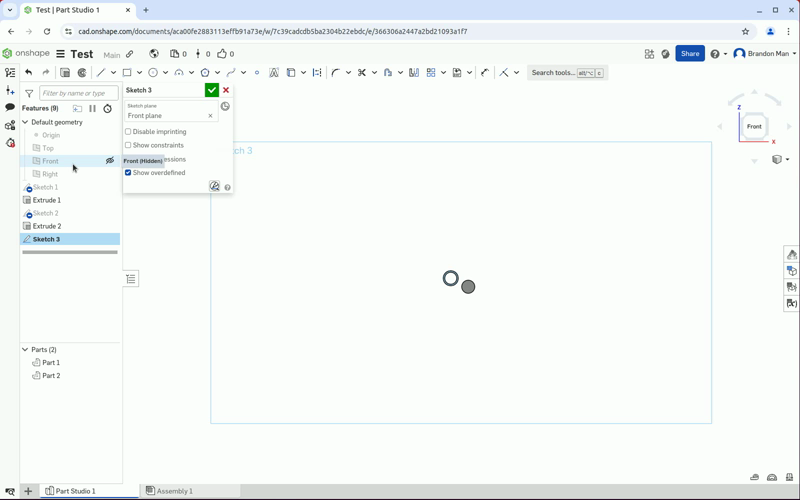
mouse_move(73, 352)
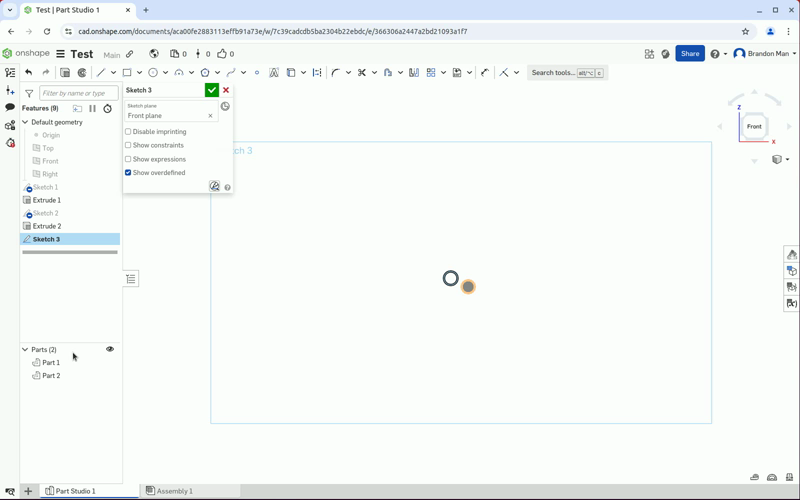
key(y)
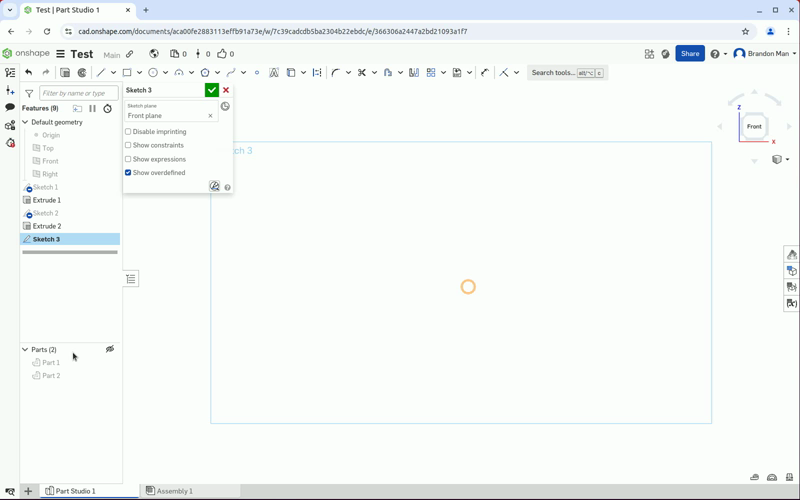
key(c)
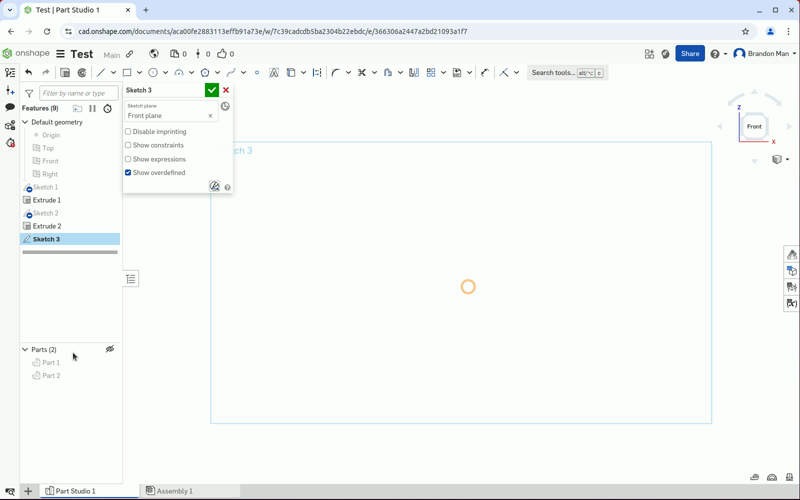
key_down(shift)
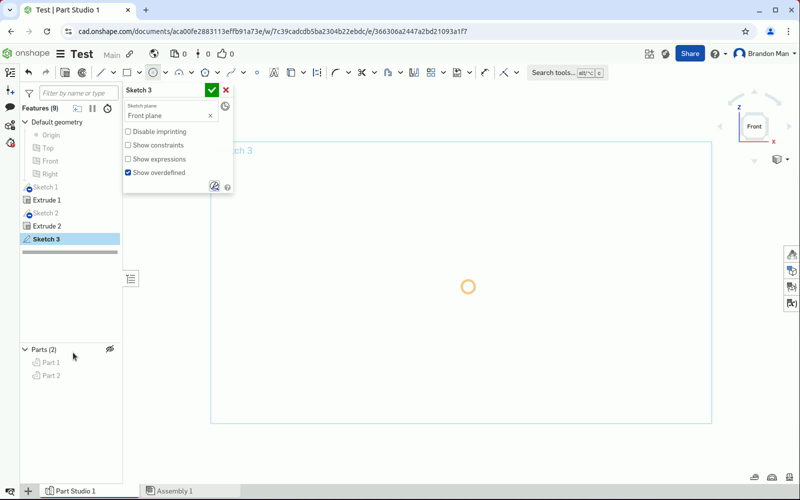
mouse_move(468, 286)
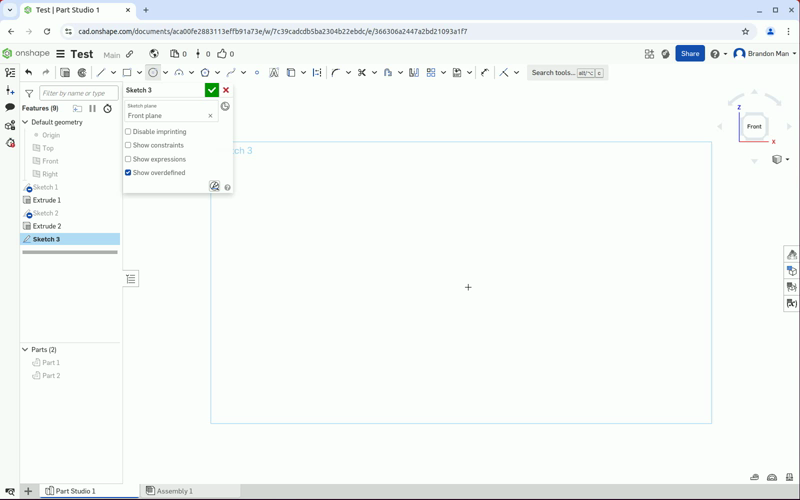
click(468, 286)
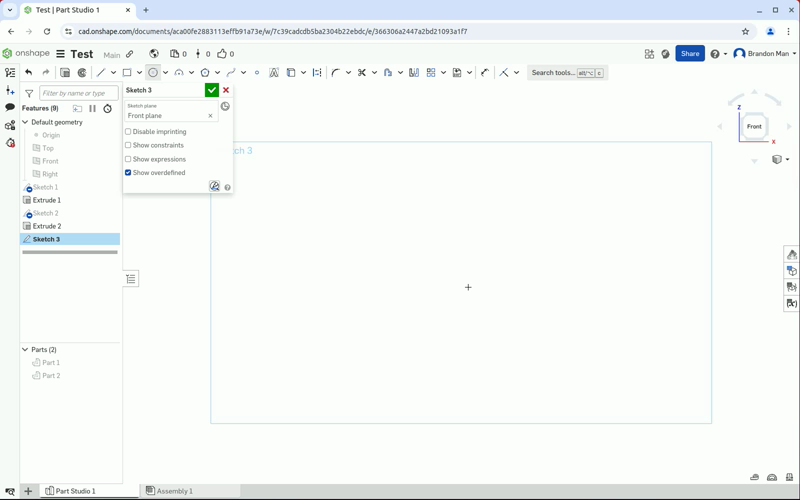
key_up(shift)
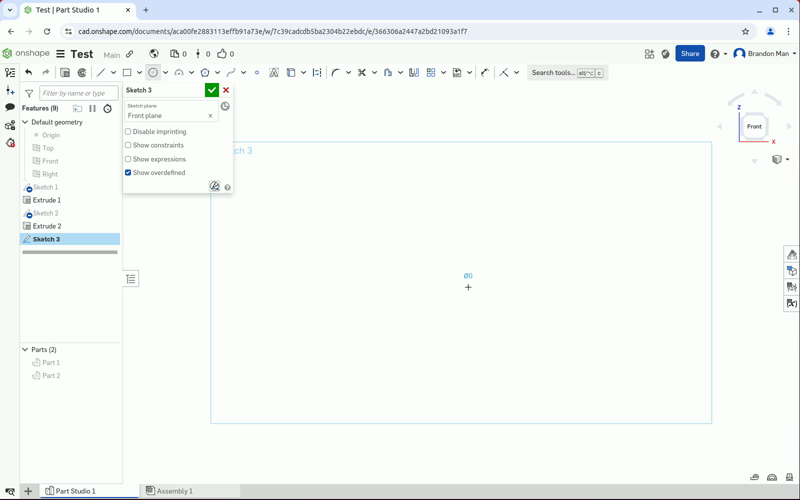
mouse_move(474, 286)
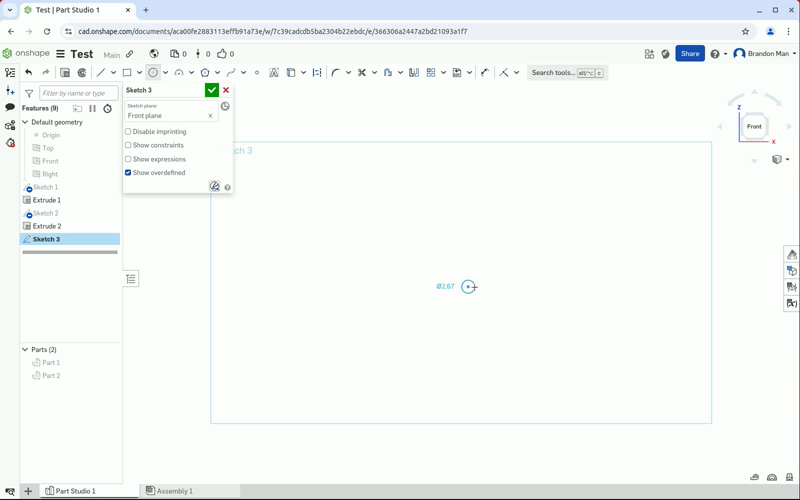
click(474, 286)
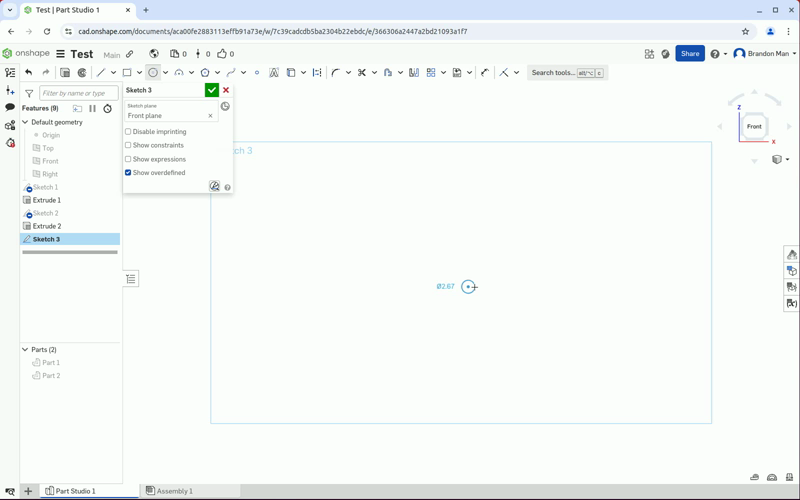
key(esc)
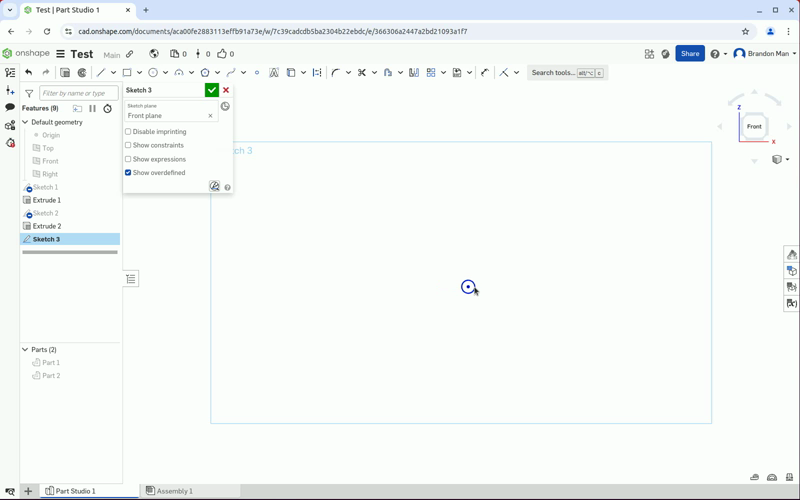
mouse_move(466, 287)
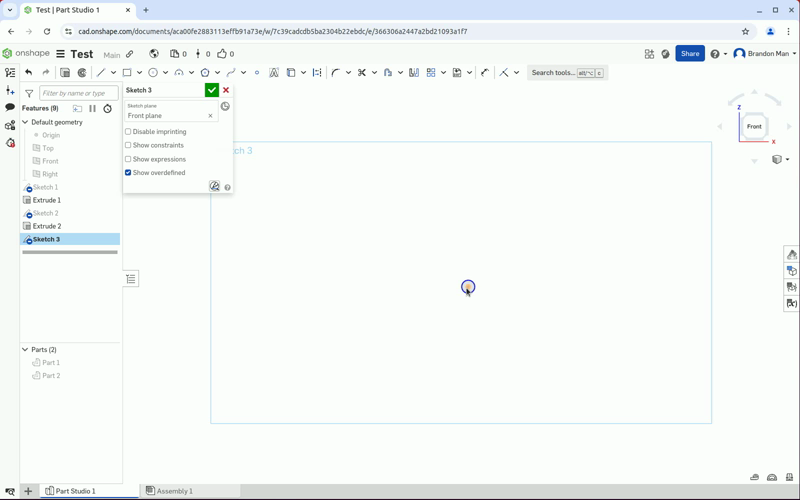
scroll(6)
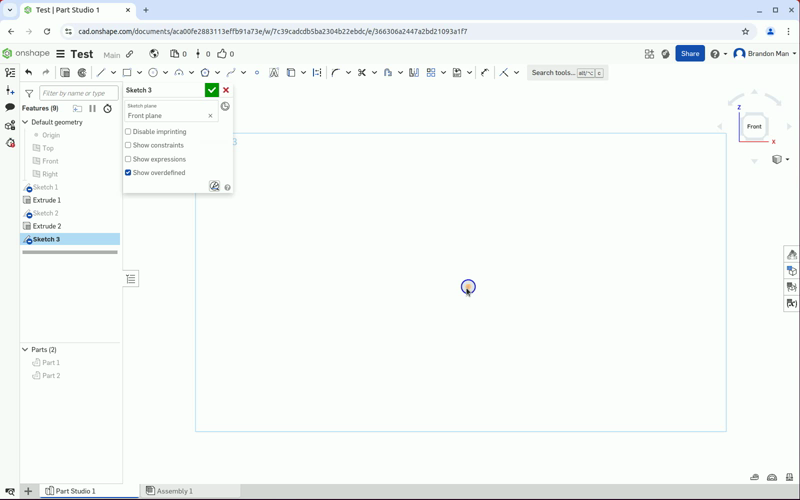
scroll(6)
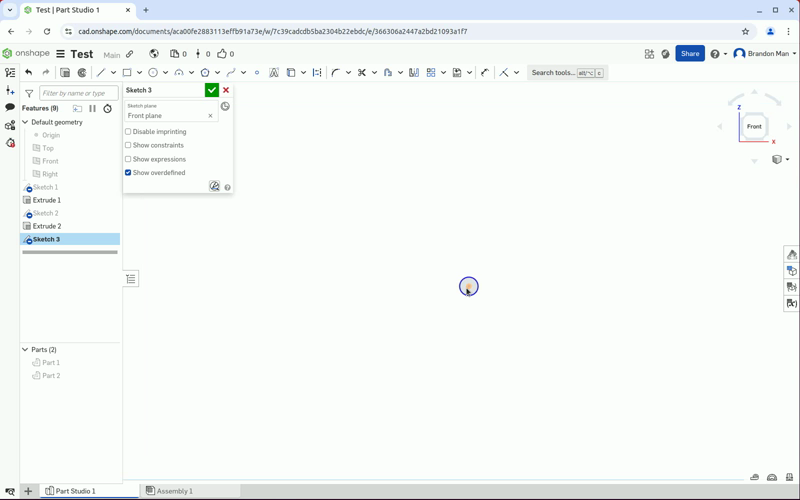
scroll(6)
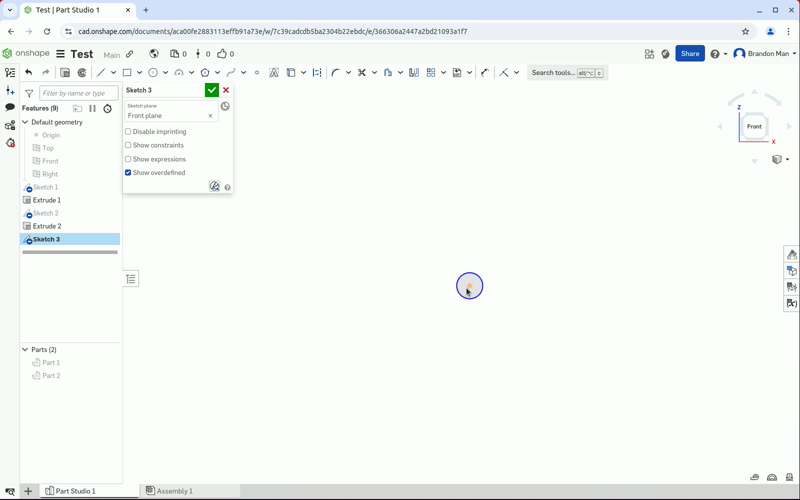
scroll(6)
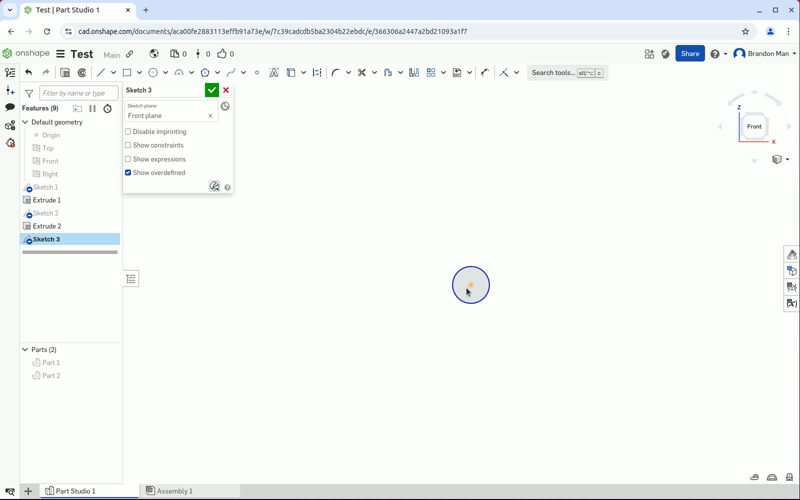
scroll(6)
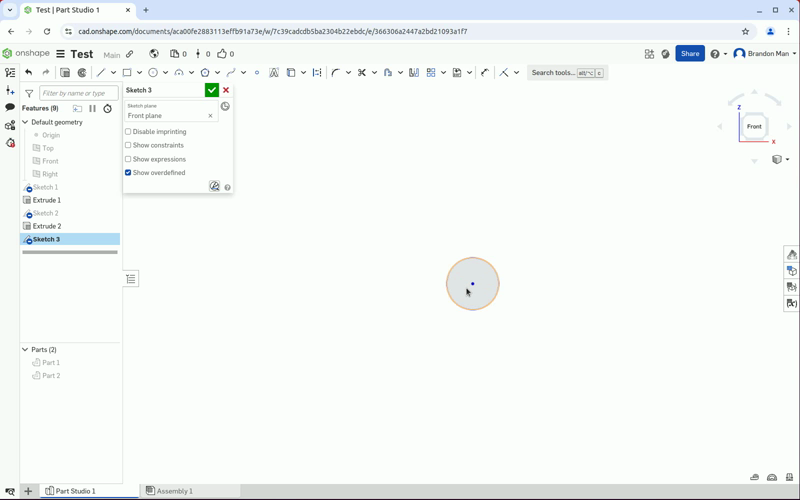
scroll(6)
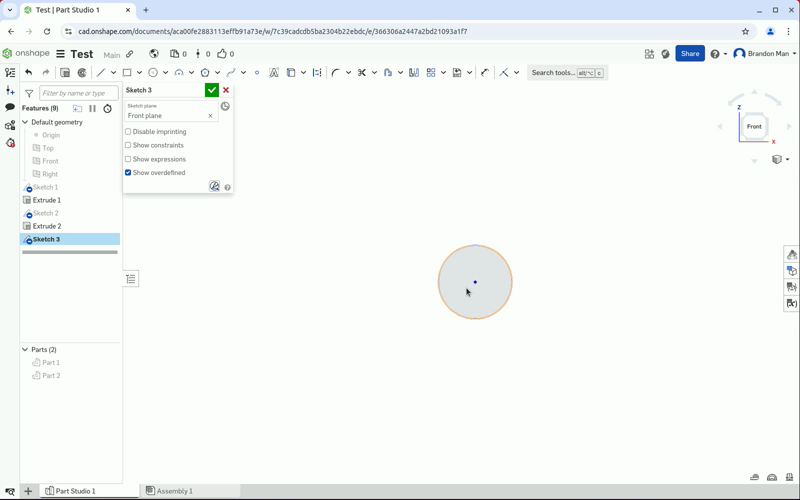
scroll(6)
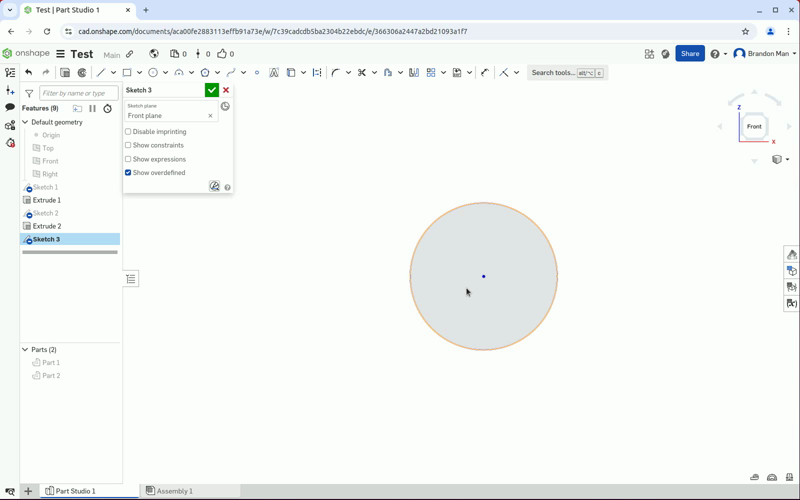
click(466, 287)
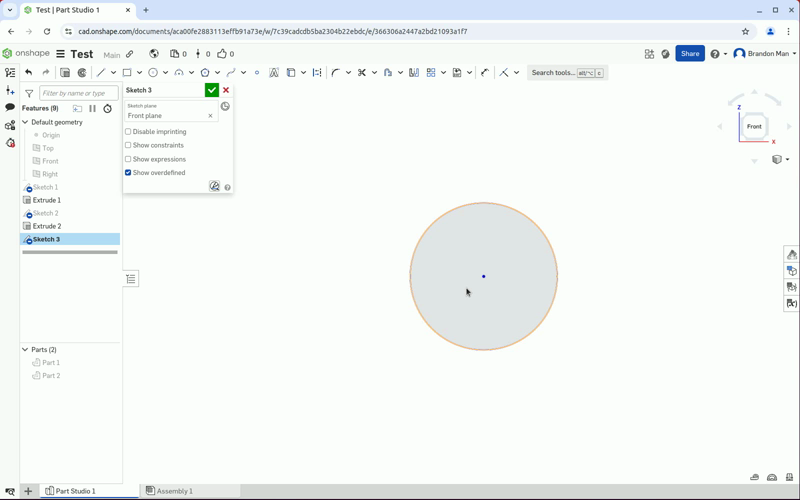
scroll(-6)
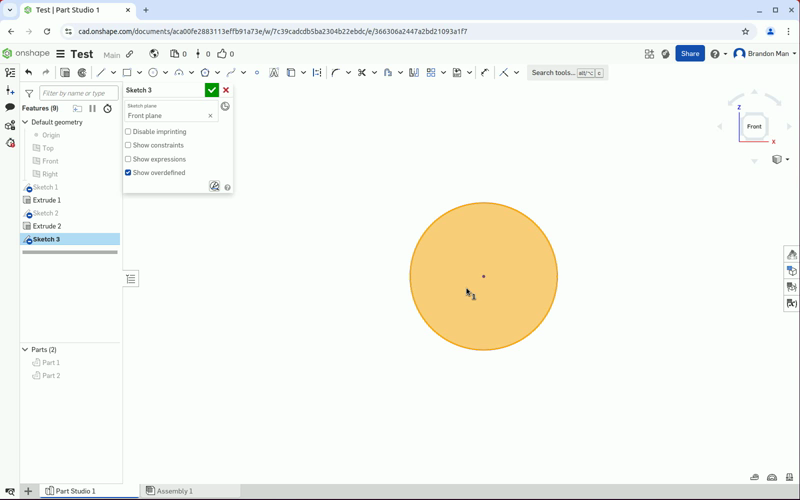
scroll(-6)
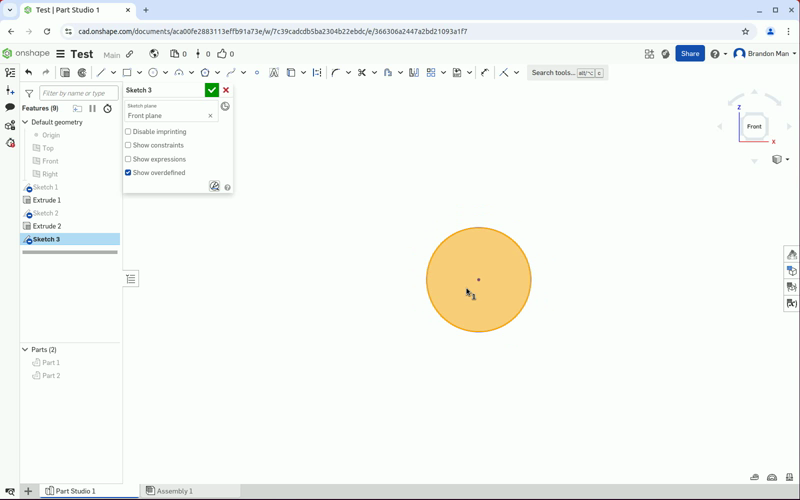
scroll(-6)
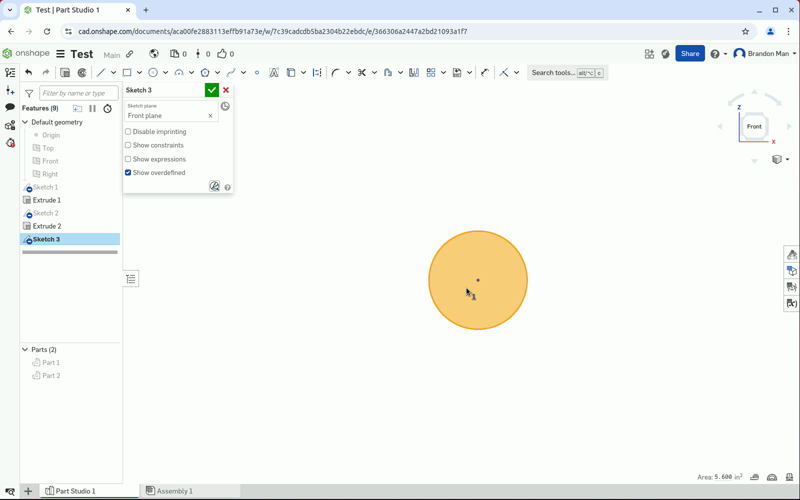
scroll(-6)
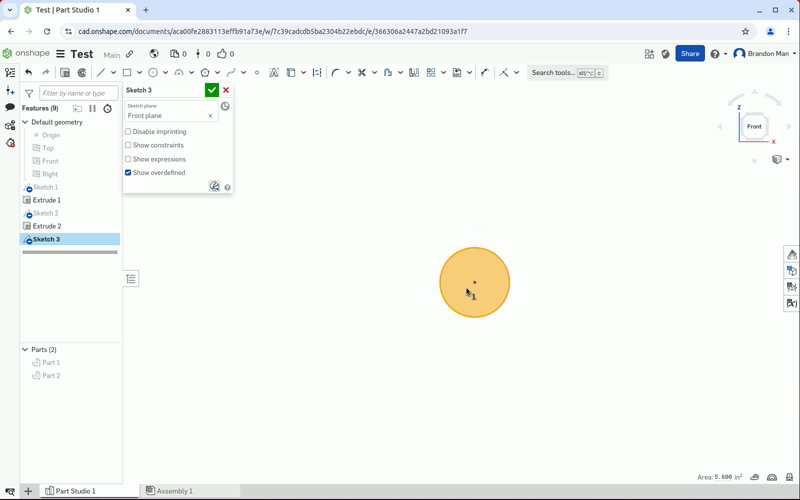
scroll(-6)
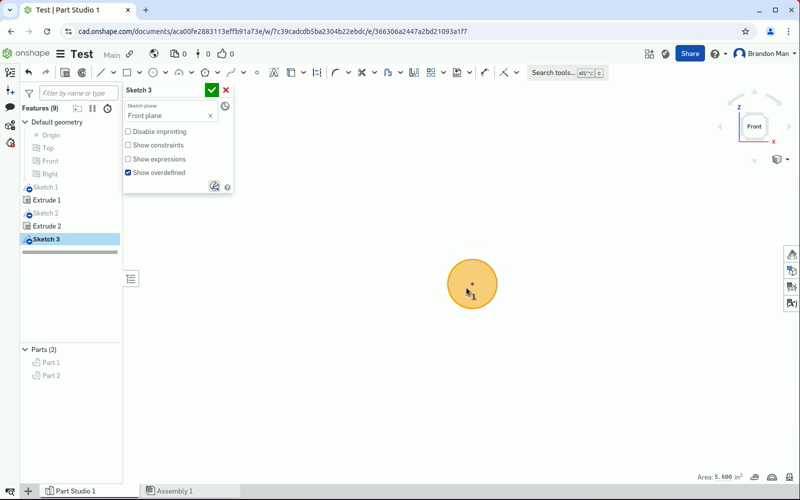
scroll(-6)
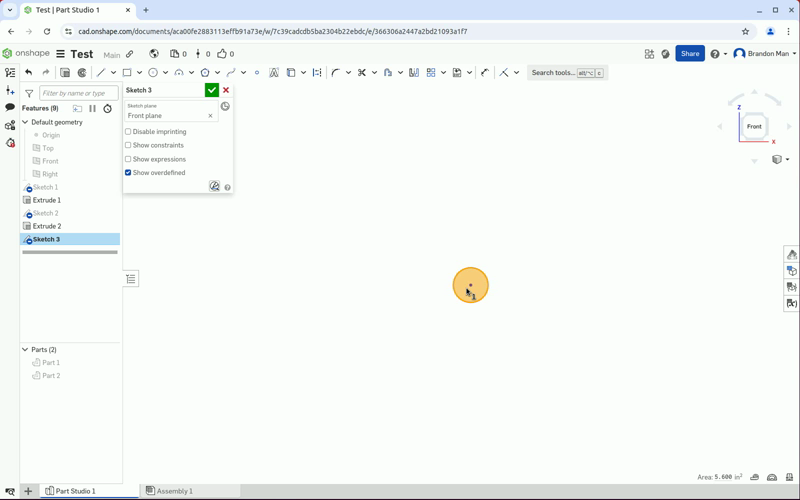
scroll(-6)
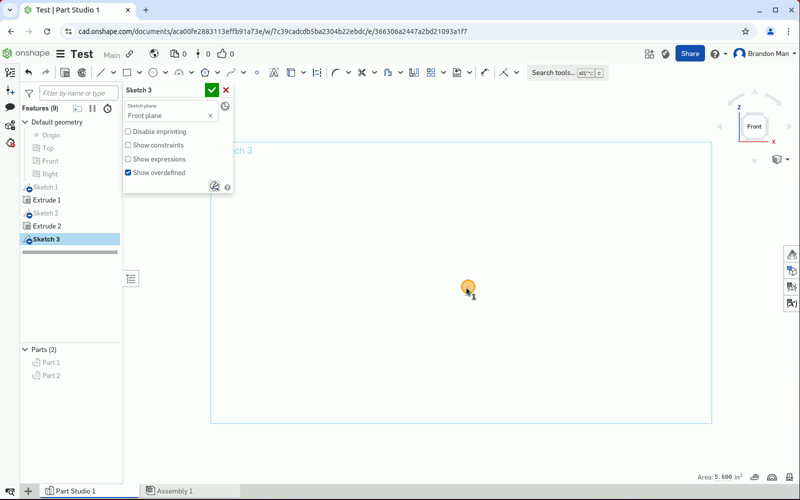
mouse_move(73, 352)
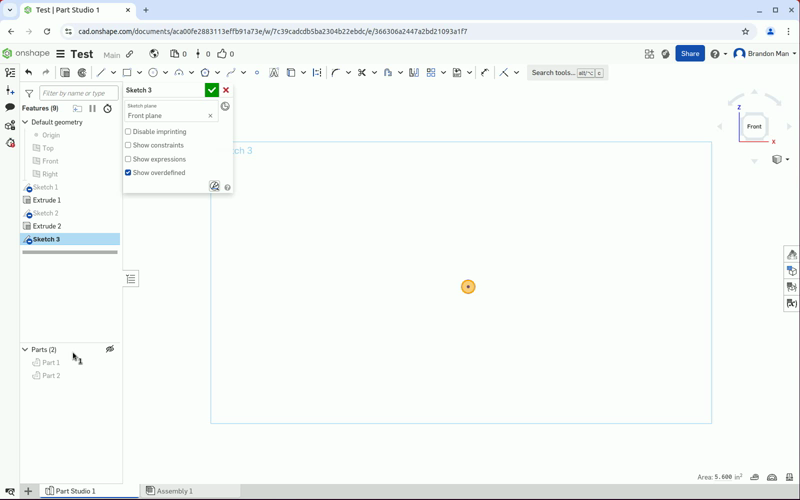
key(shift+y)
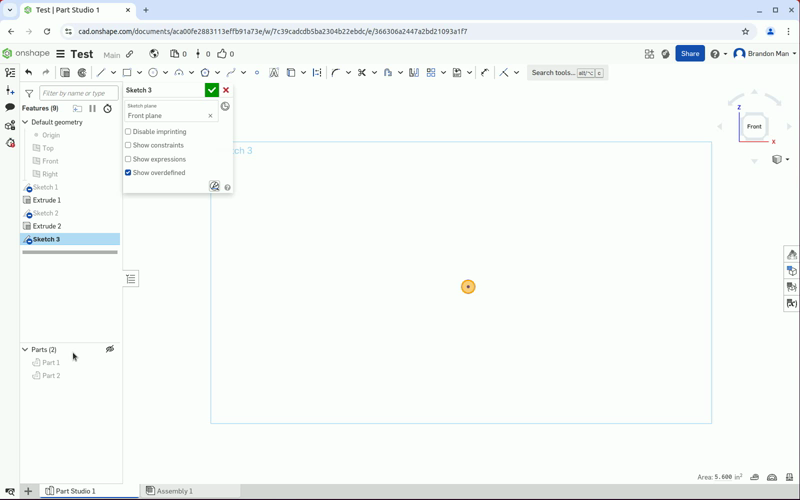
key(shift+e)
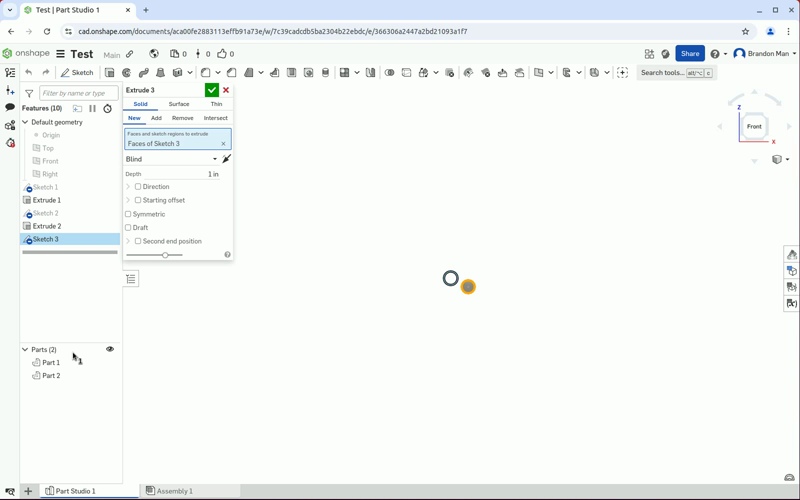
mouse_move(143, 106)
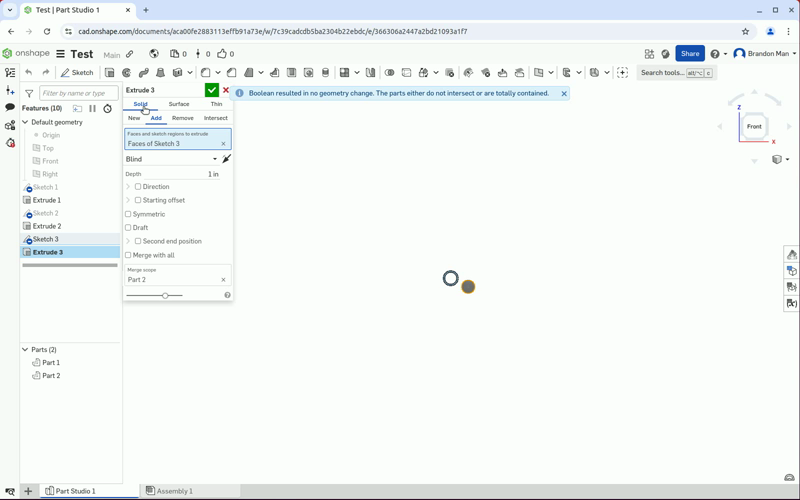
click(143, 106)
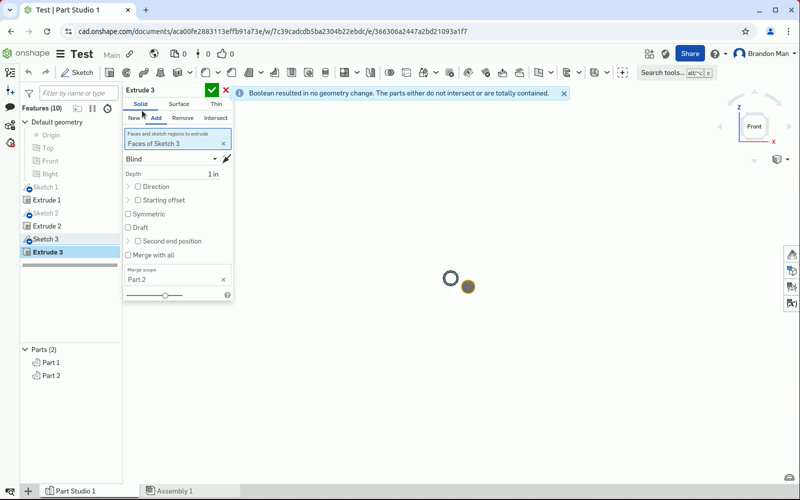
mouse_move(137, 120)
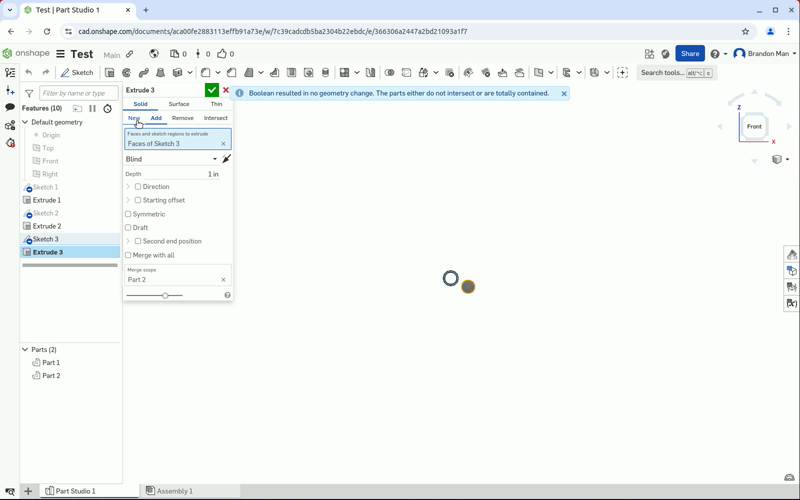
click(137, 120)
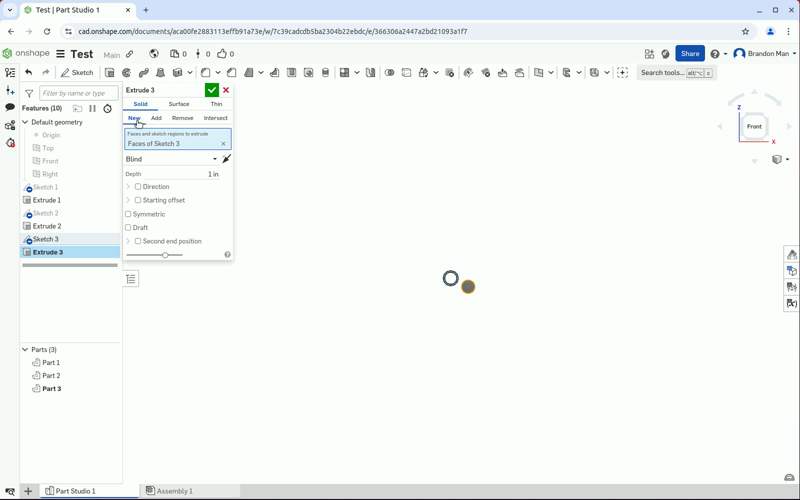
key(tab, 4)
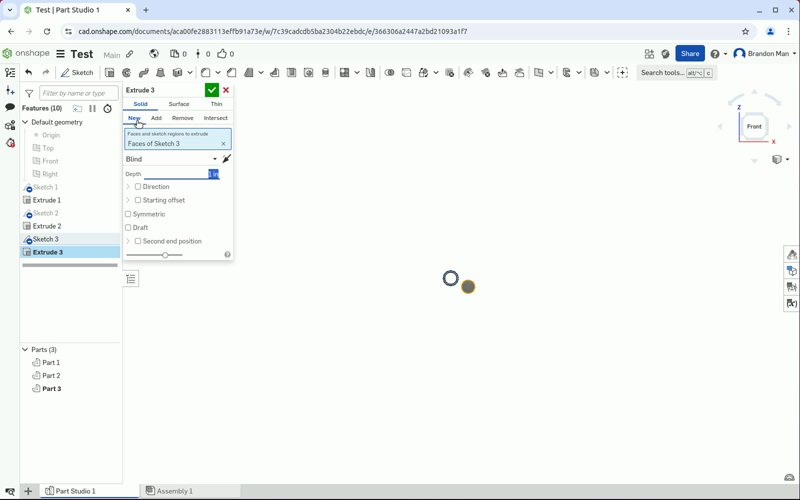
text(-0.241)
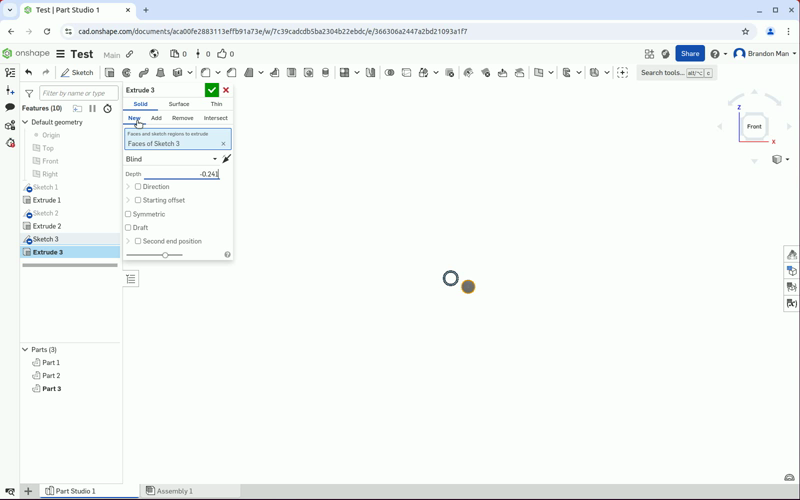
key(enter)
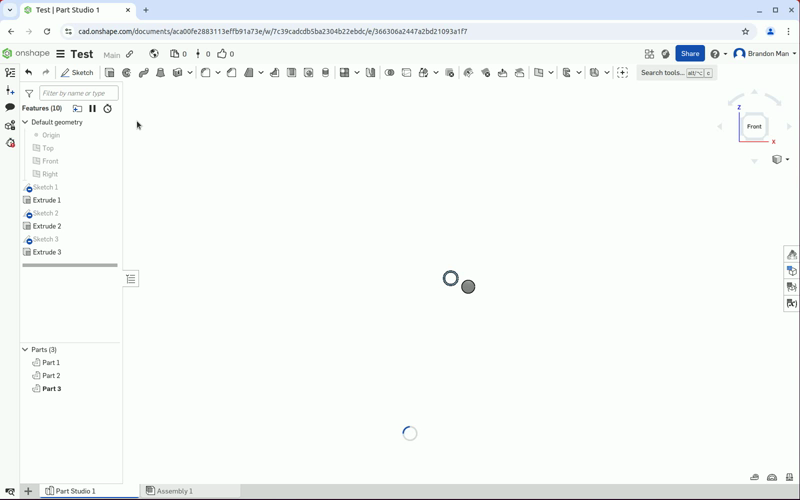
key(shift+h)
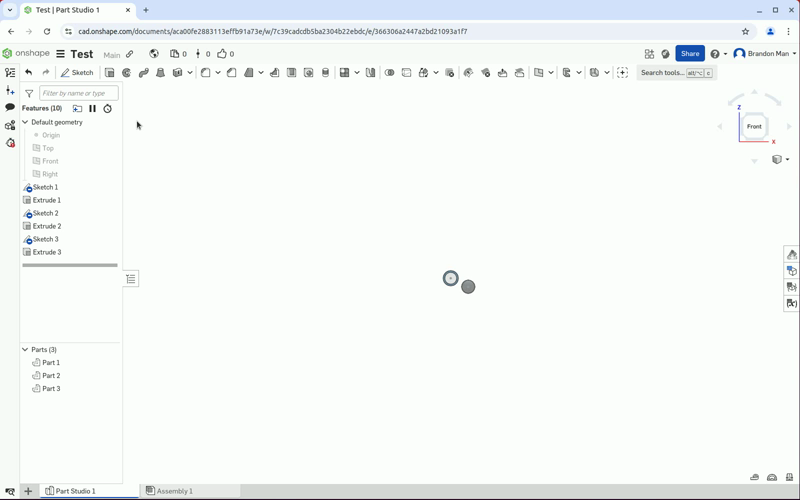
key(shift+h)
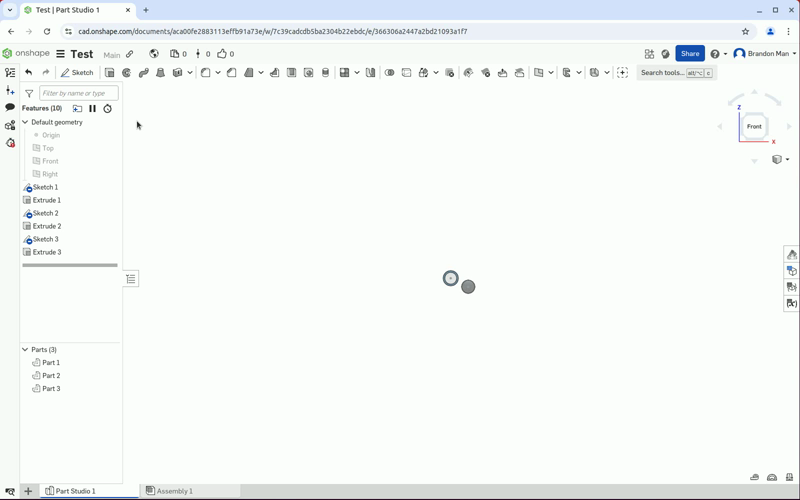
key(shift+7)
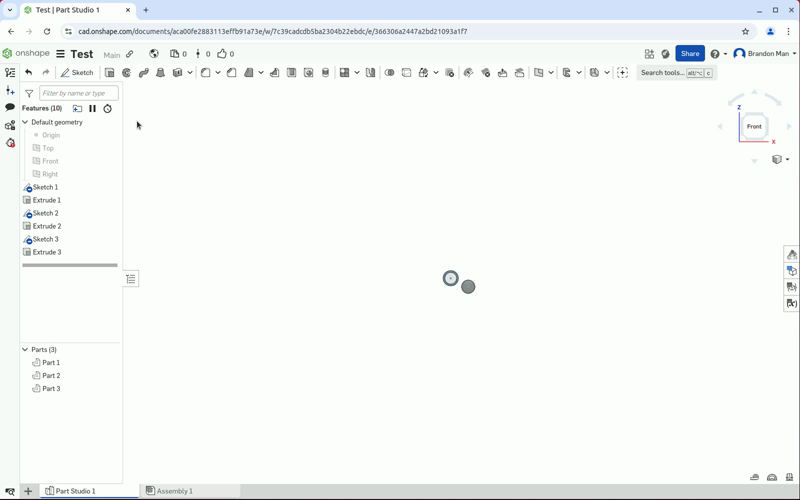
key(left, 2)
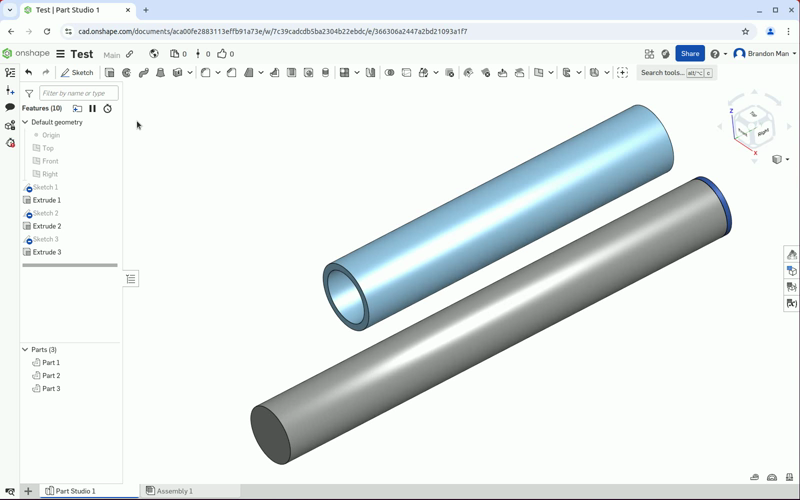
key(down, 2)
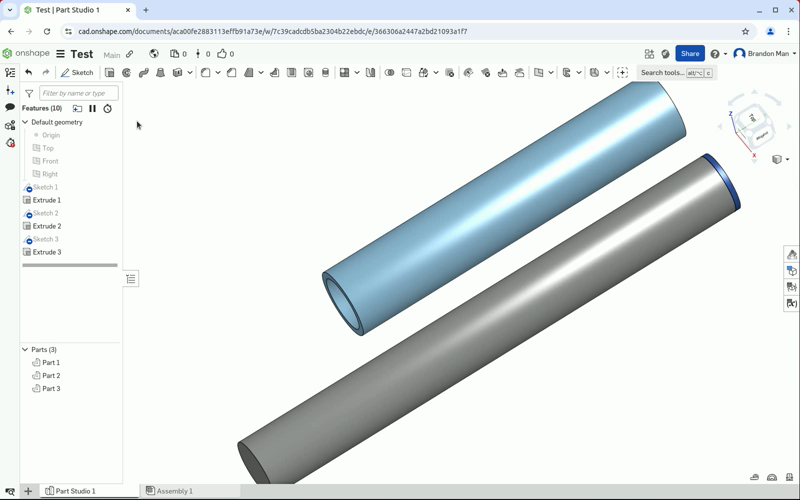
key(up, 2)
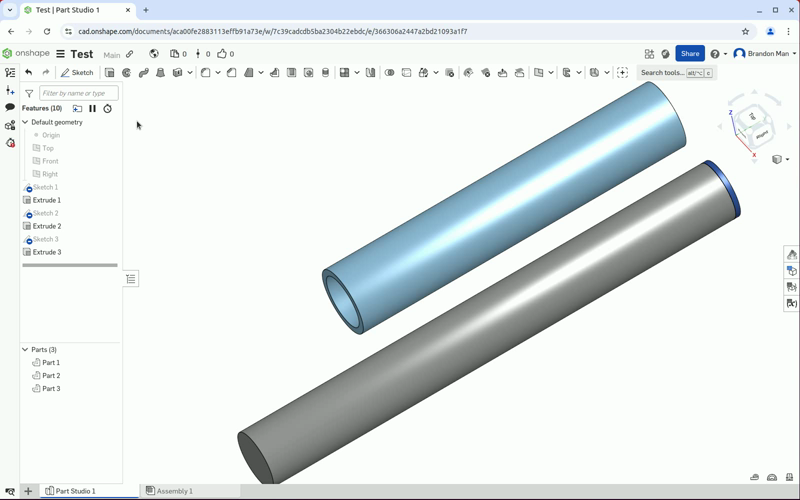
key(right, 2)
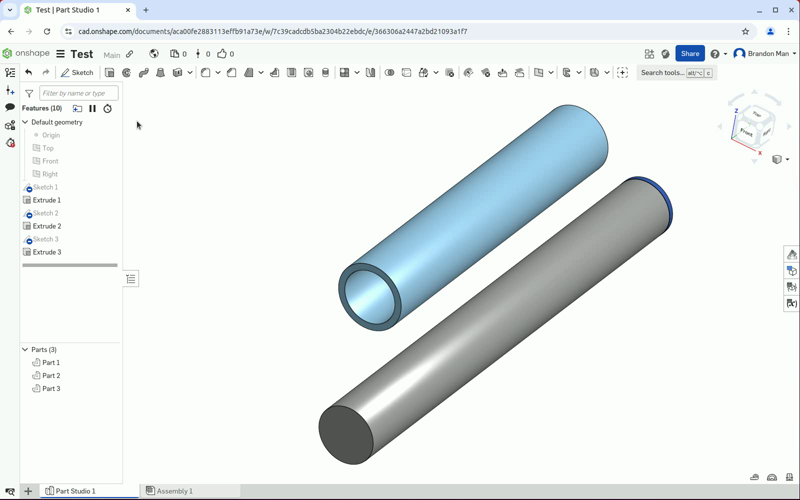
mouse_move(73, 189)
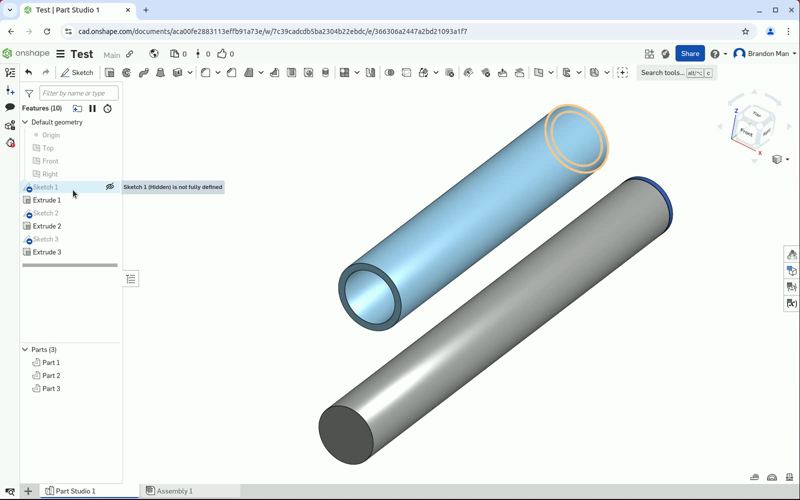
click(73, 189)